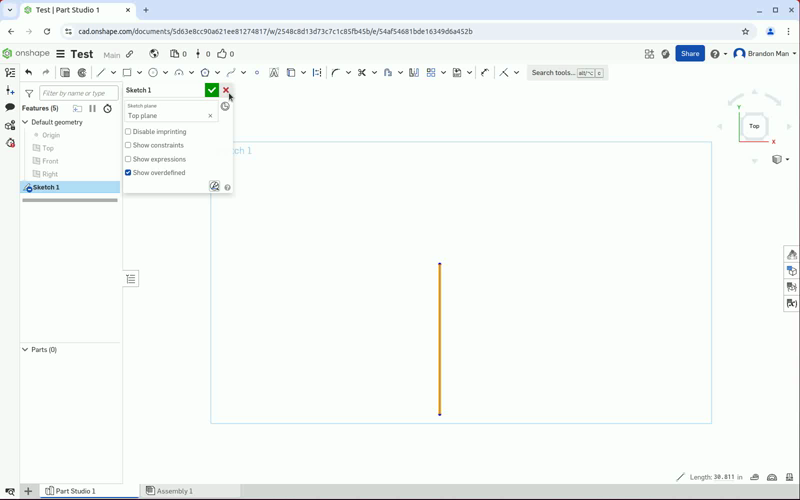
key(shift+h)
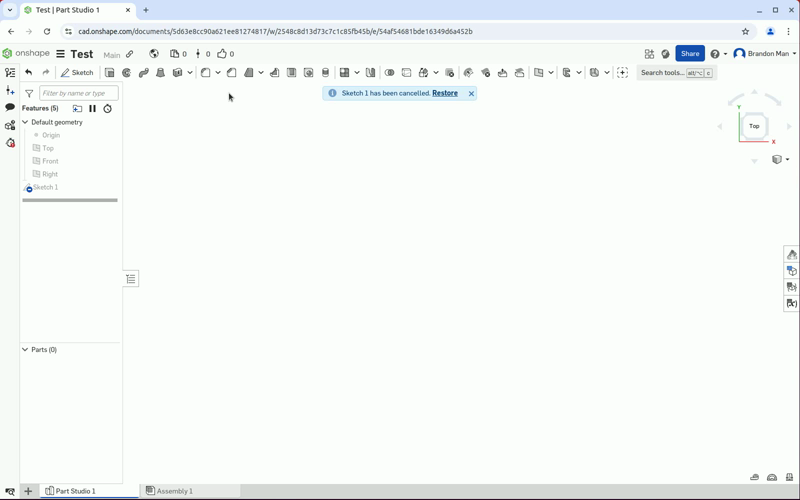
mouse_move(73, 352)
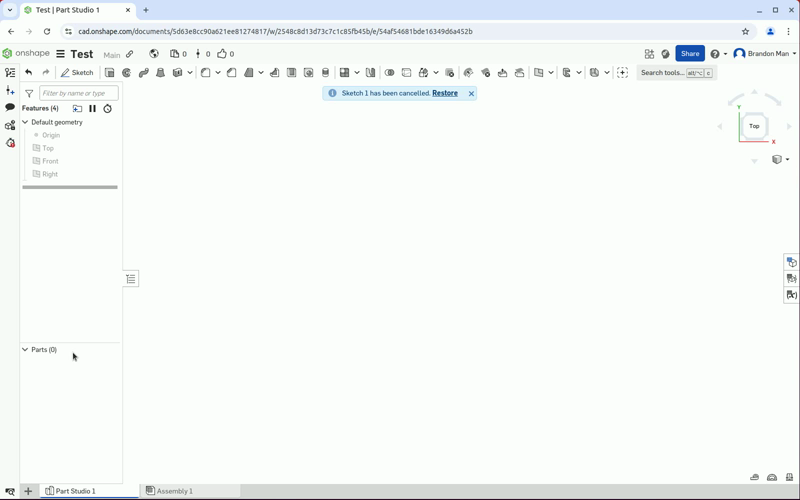
key(y)
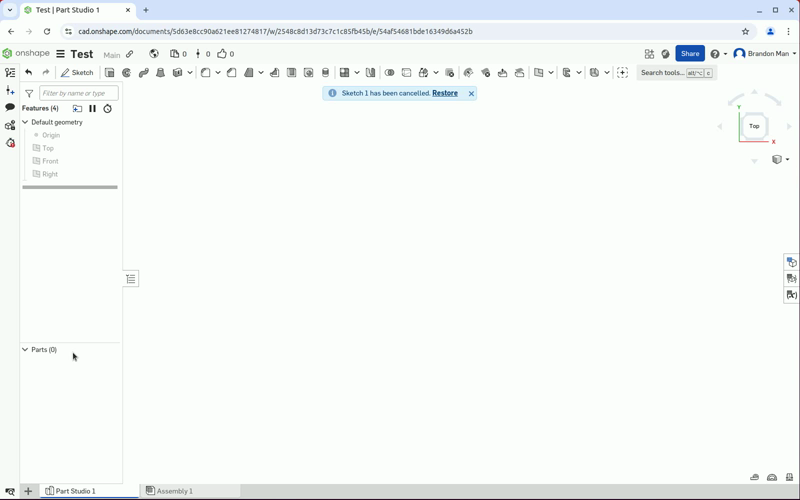
key(shift+p)
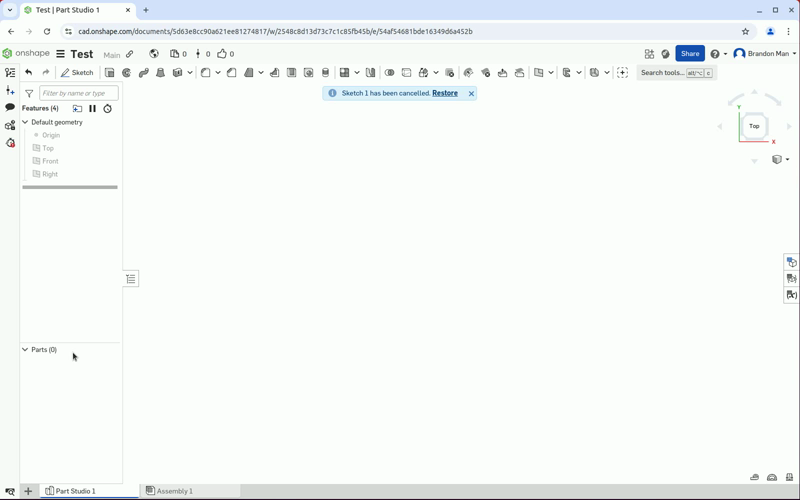
key(space)
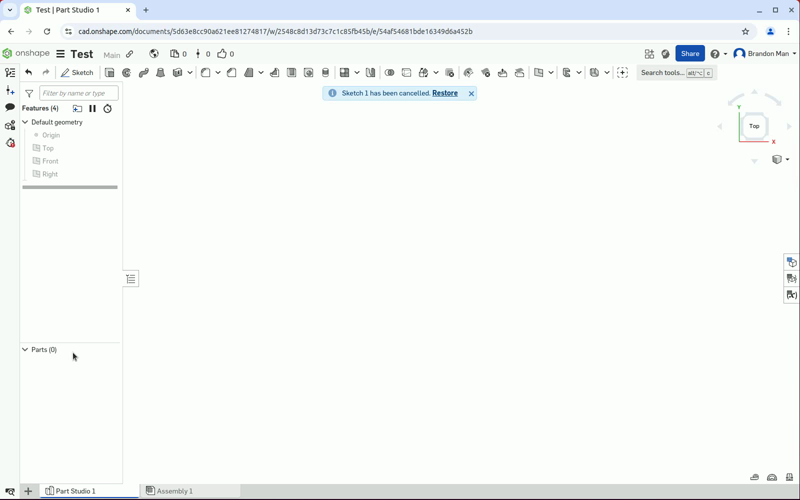
key_down(shift)
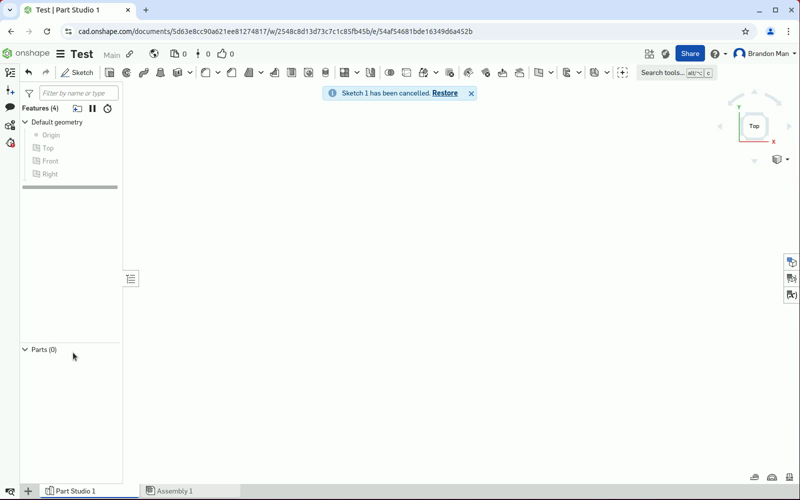
key(up)
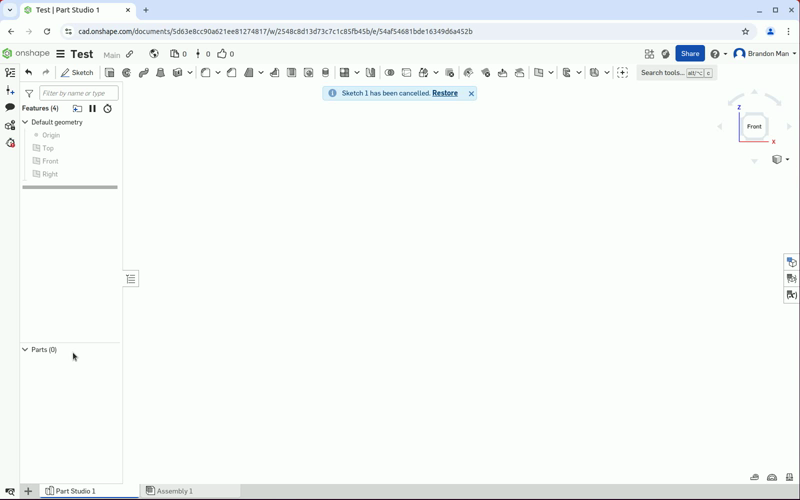
key_up(shift)
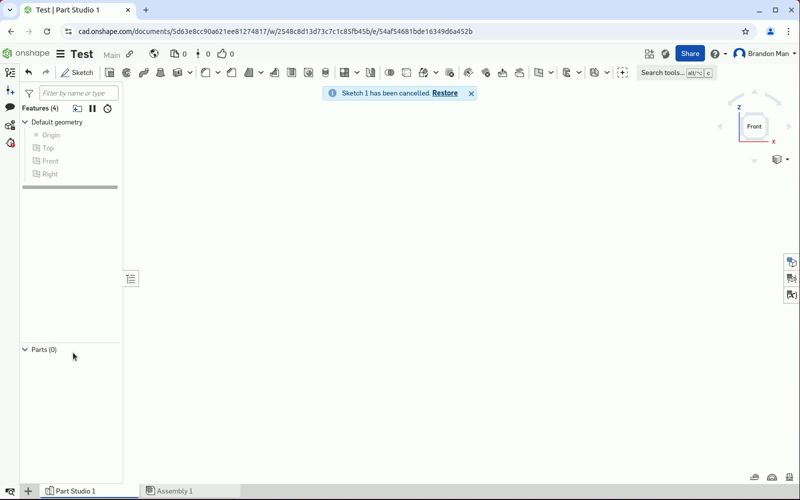
mouse_move(73, 352)
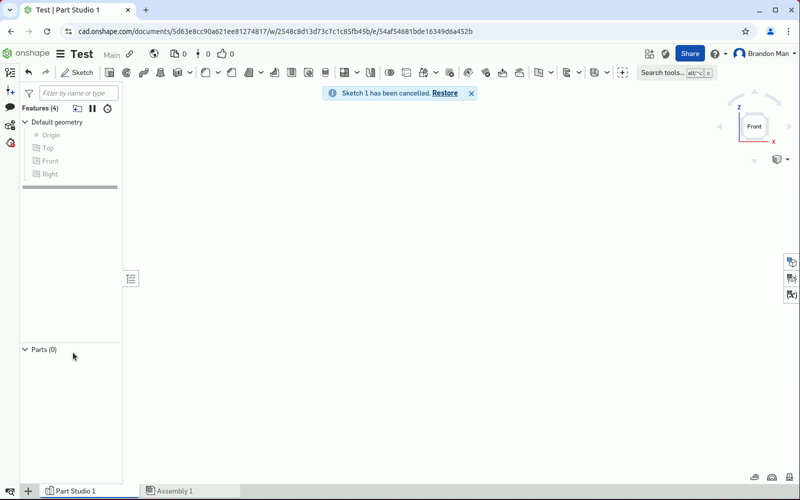
key(shift+y)
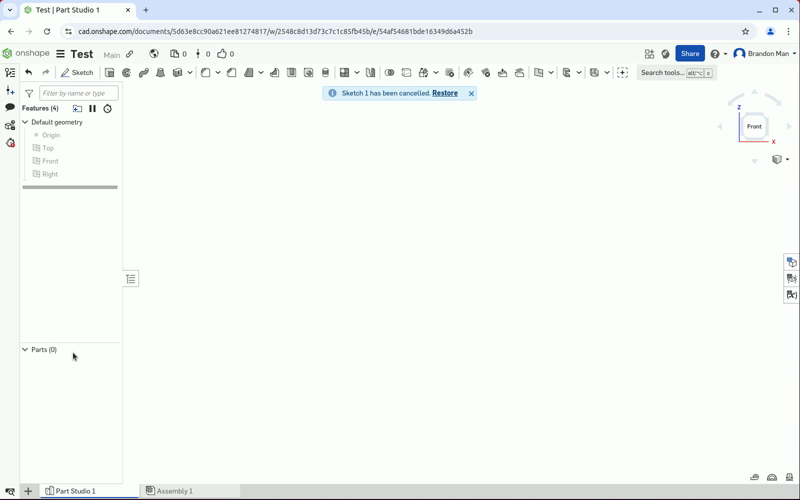
key(shift+s)
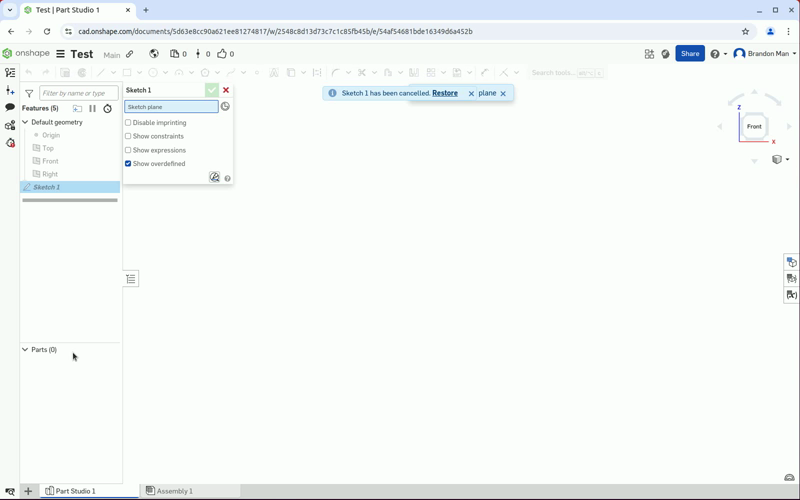
mouse_move(73, 163)
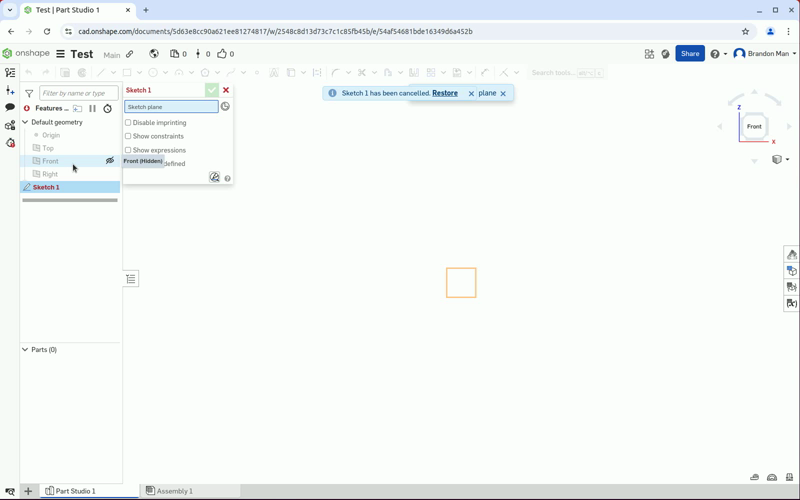
click(73, 163)
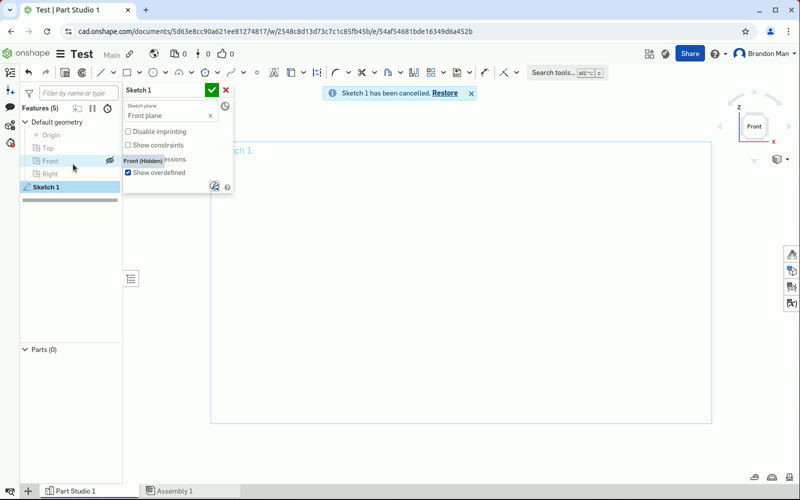
mouse_move(73, 352)
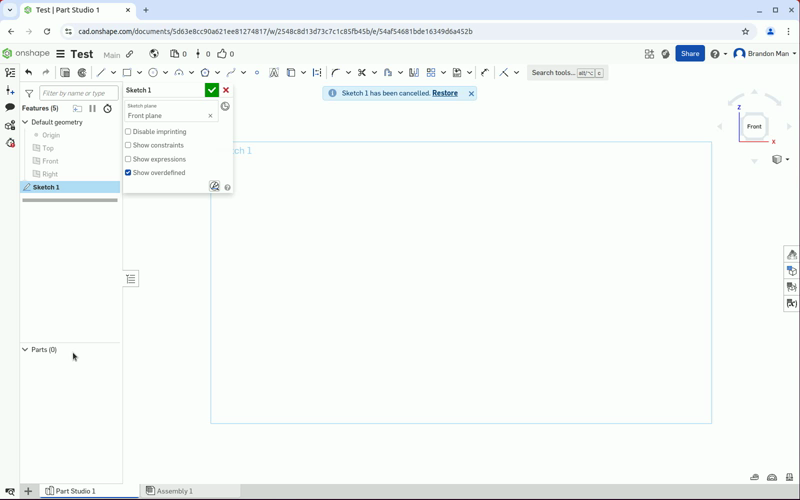
key(y)
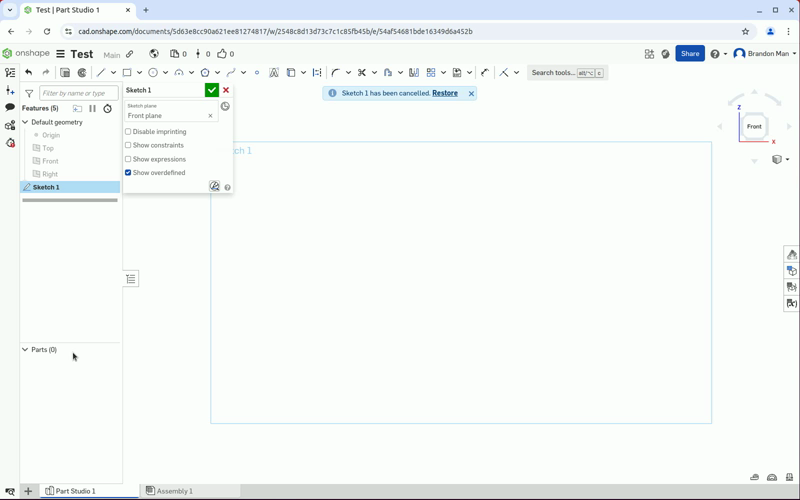
key(l)
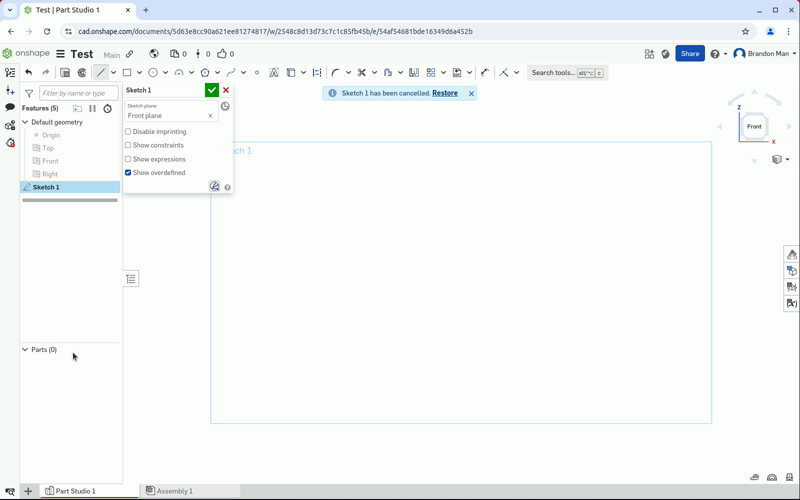
key_down(shift)
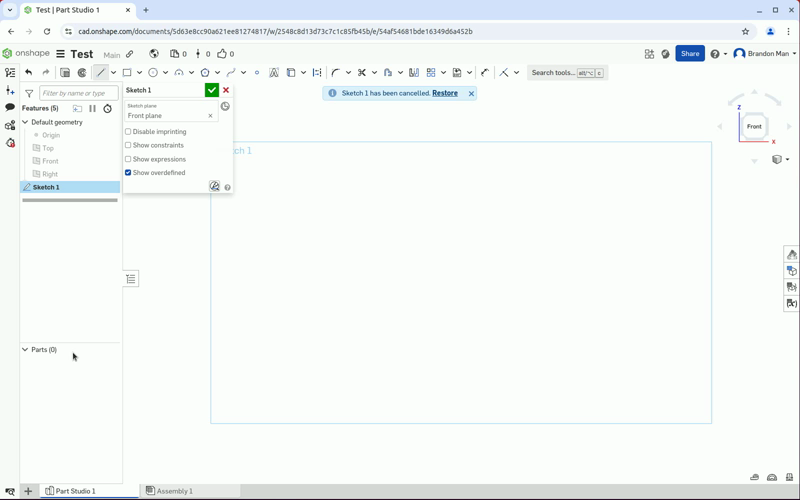
mouse_move(423, 395)
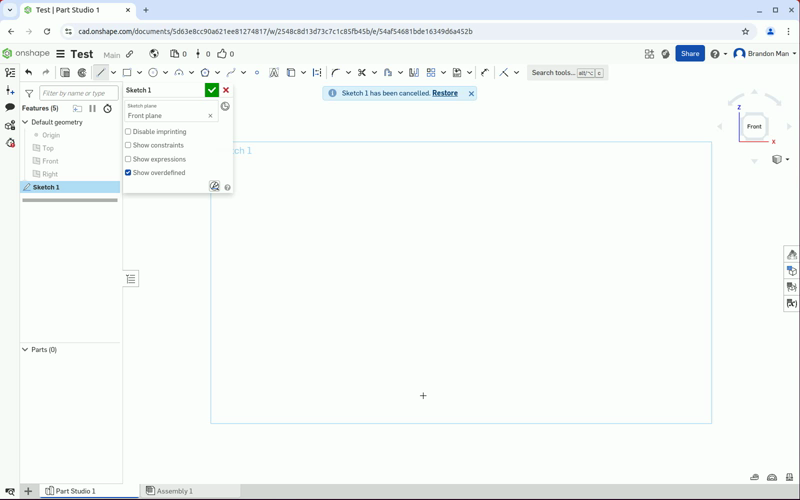
click(423, 395)
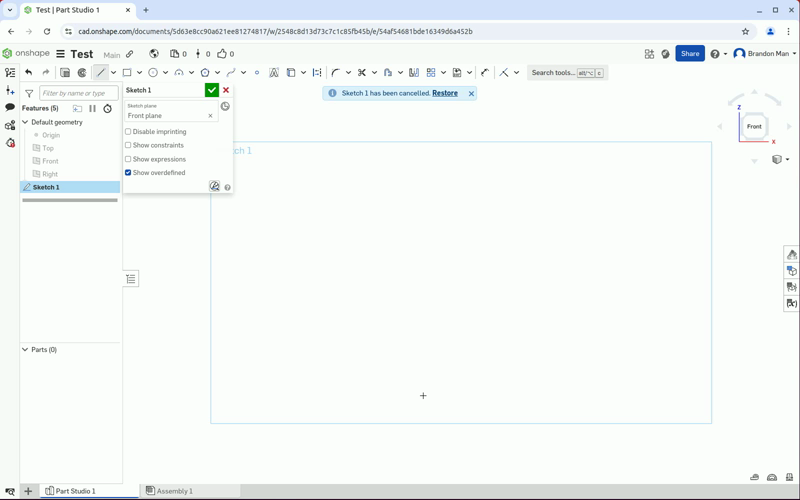
key_up(shift)
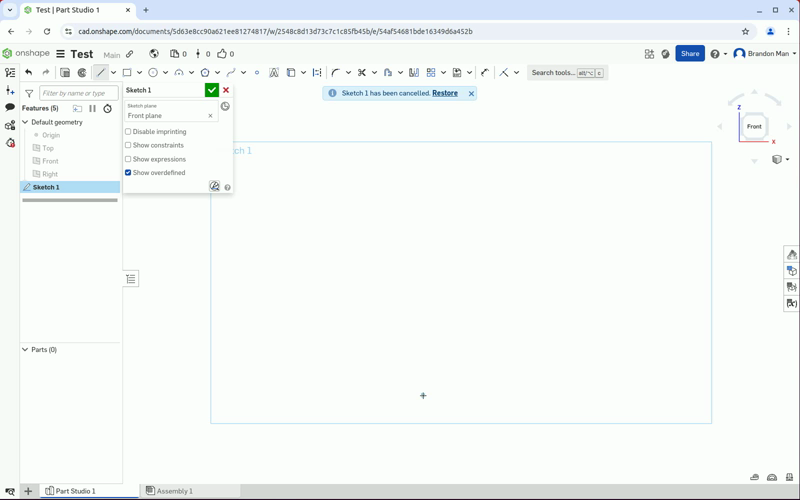
key_down(shift)
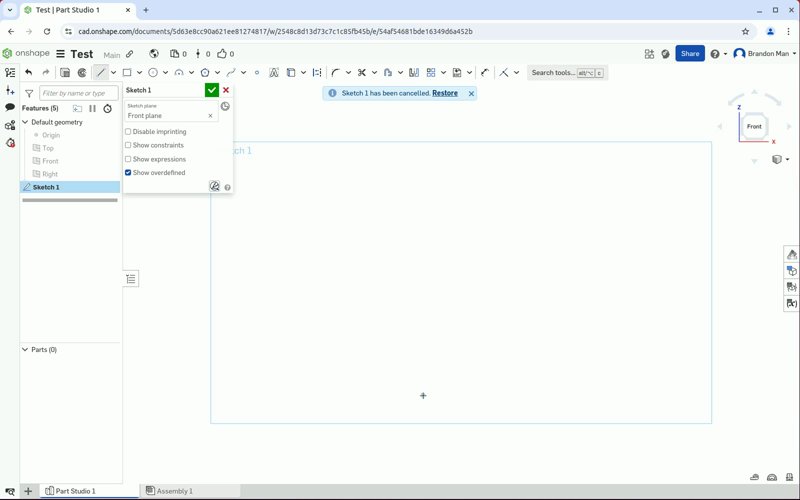
mouse_move(494, 395)
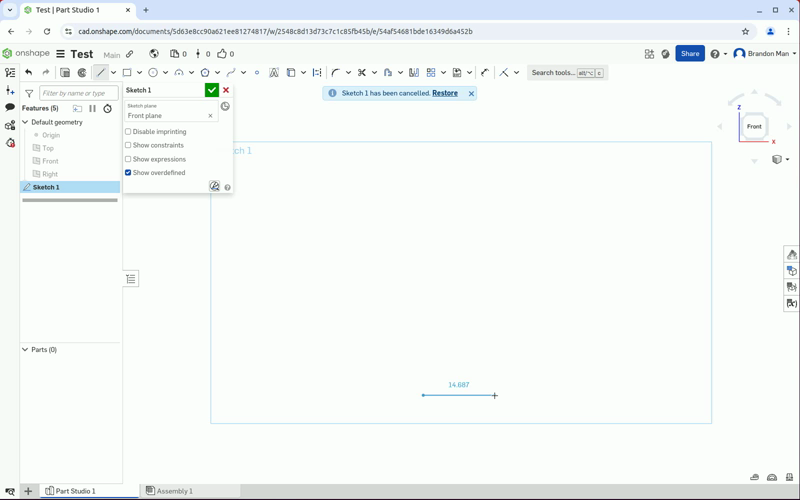
click(494, 395)
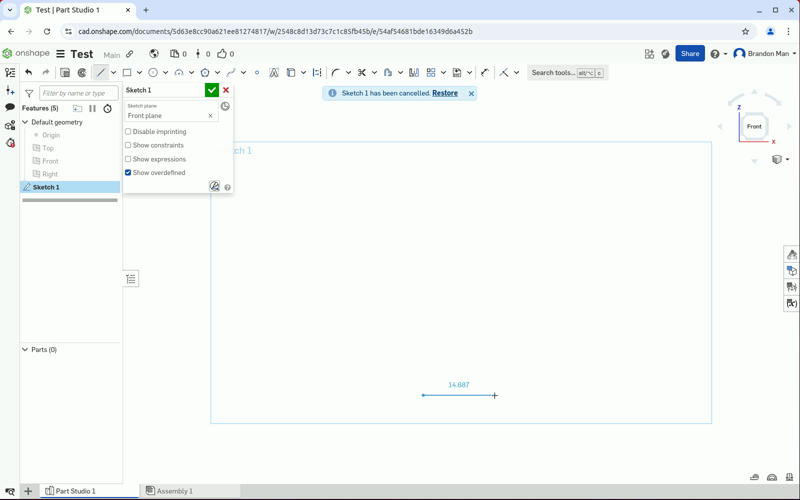
key_up(shift)
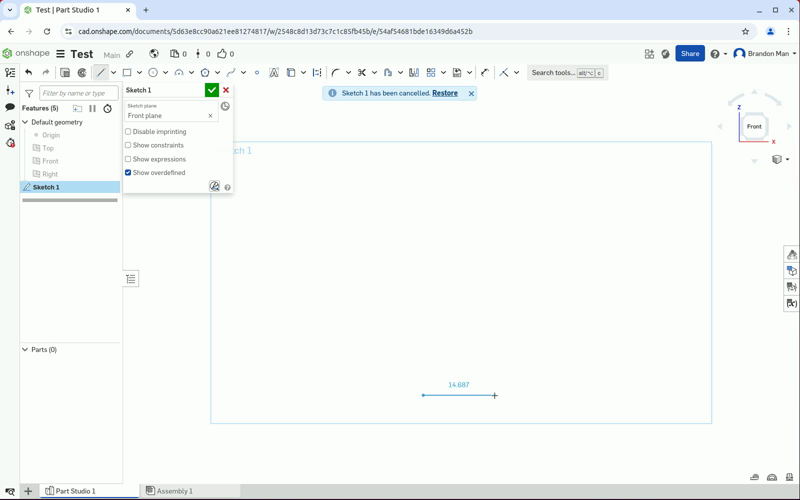
key_down(shift)
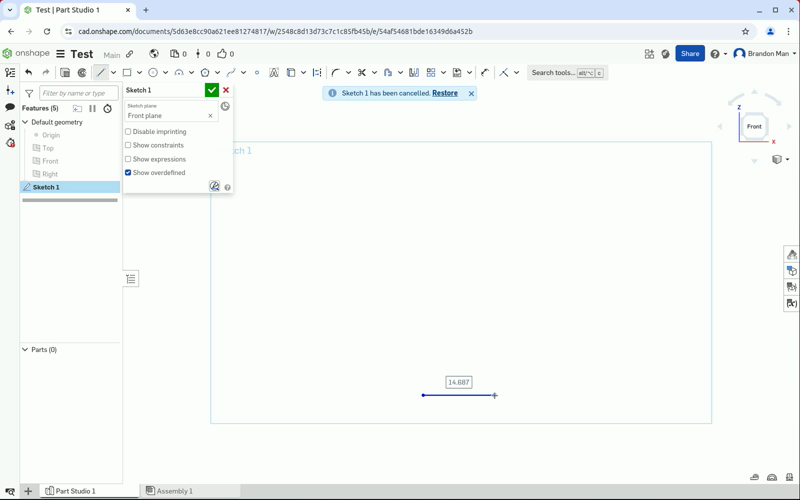
mouse_move(494, 190)
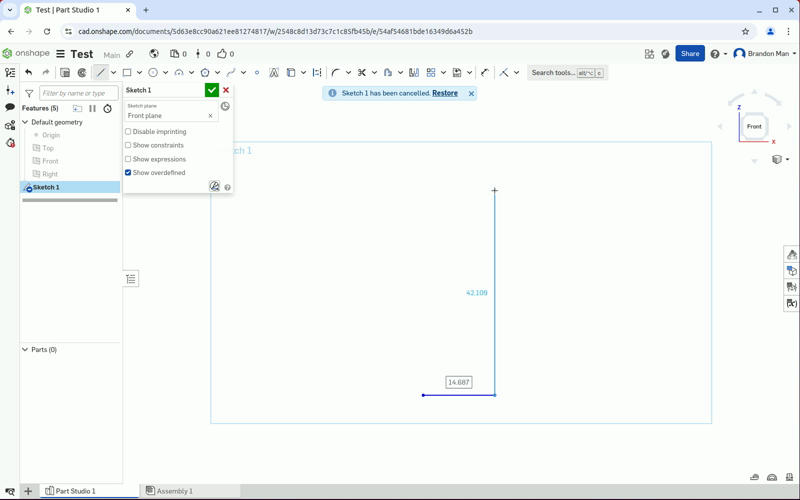
click(494, 190)
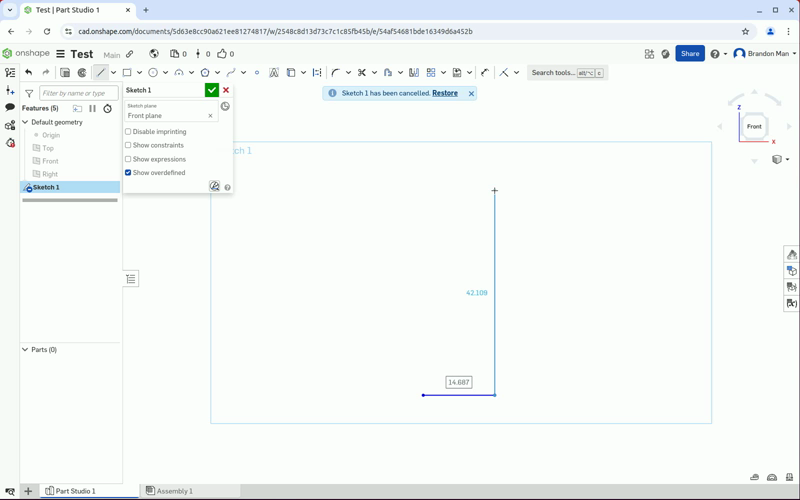
key_up(shift)
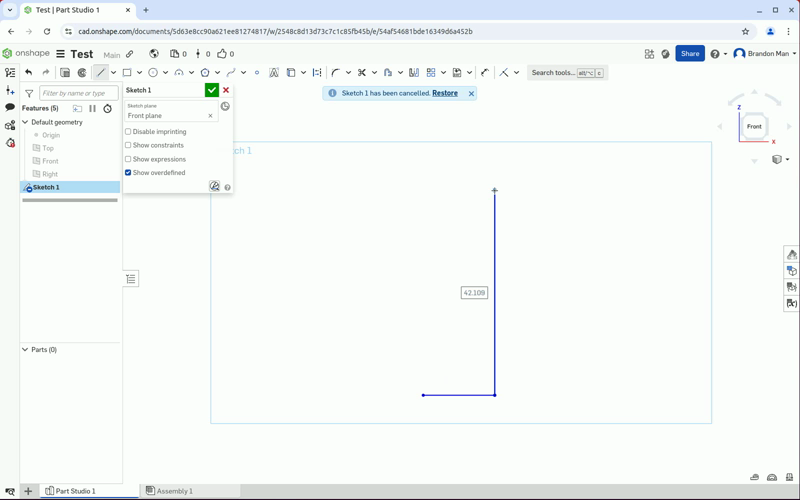
key_down(shift)
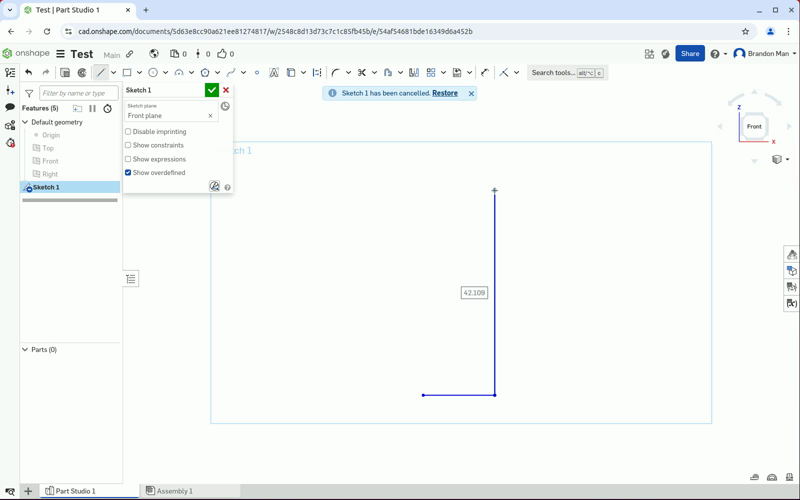
mouse_move(423, 190)
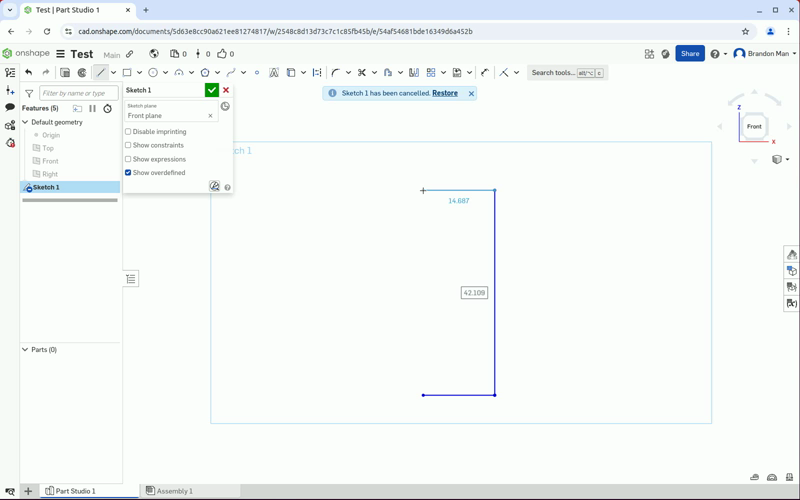
click(423, 190)
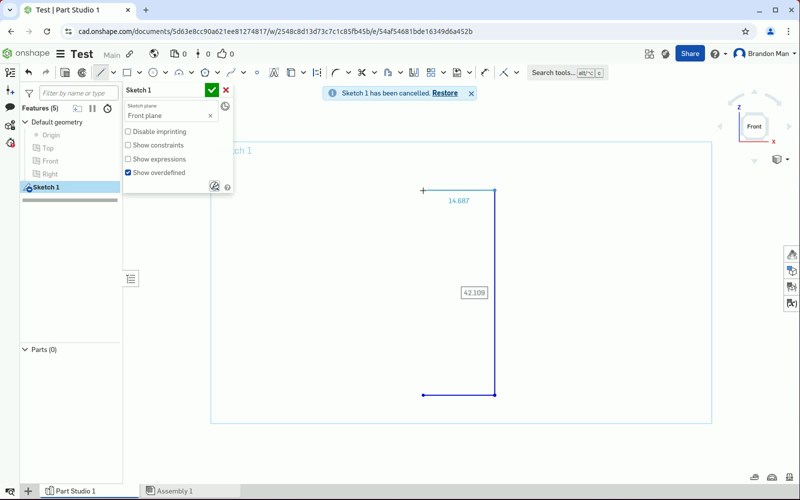
key_up(shift)
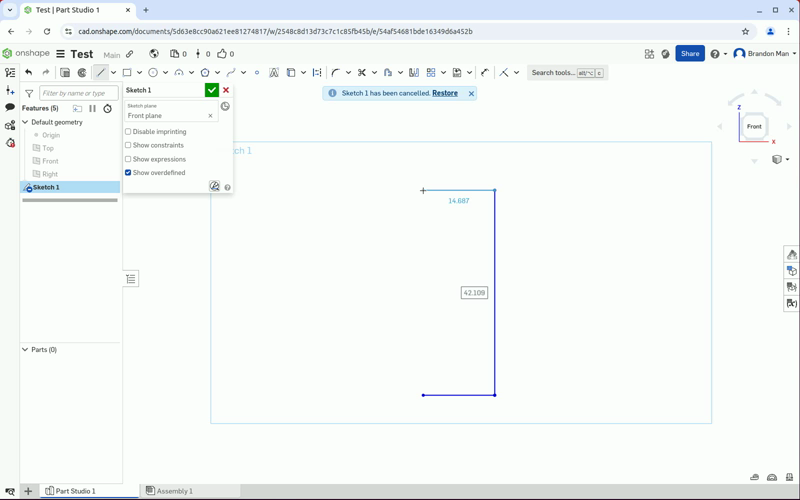
key_down(shift)
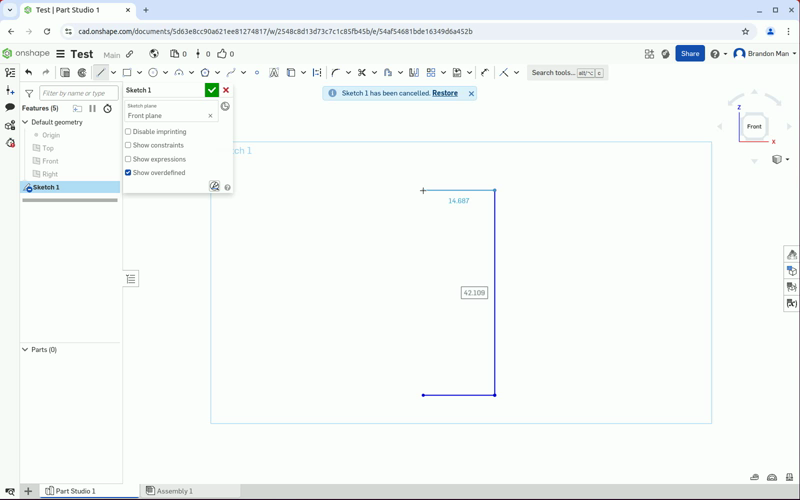
mouse_move(423, 395)
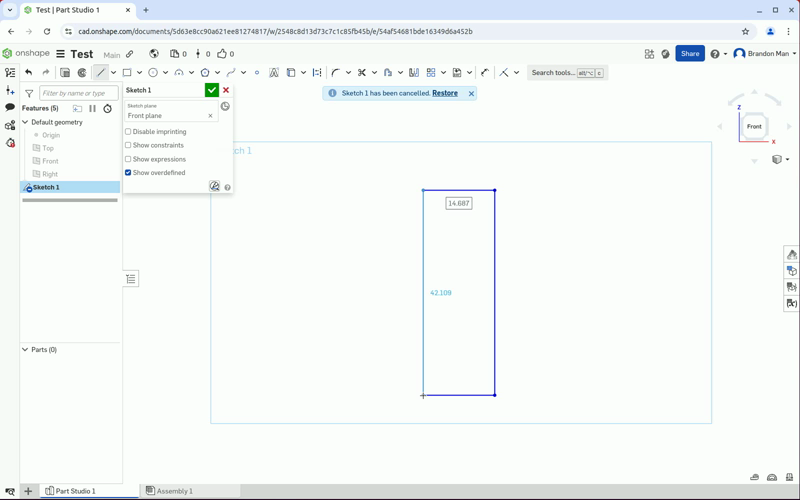
key_up(shift)
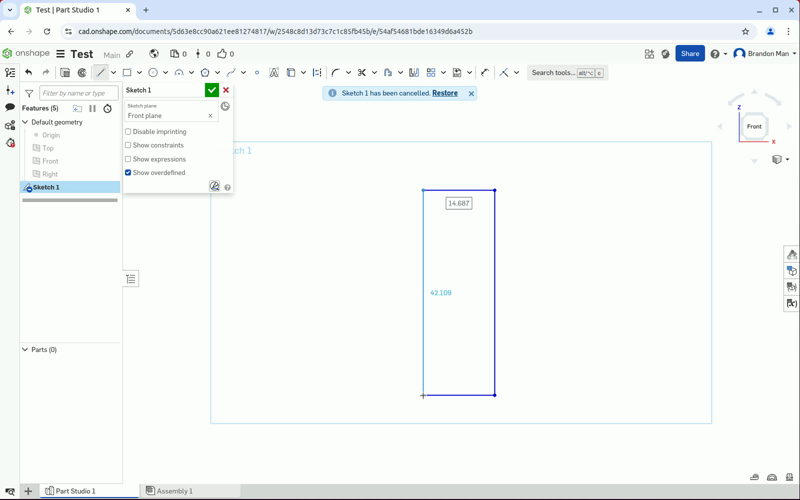
click(423, 395)
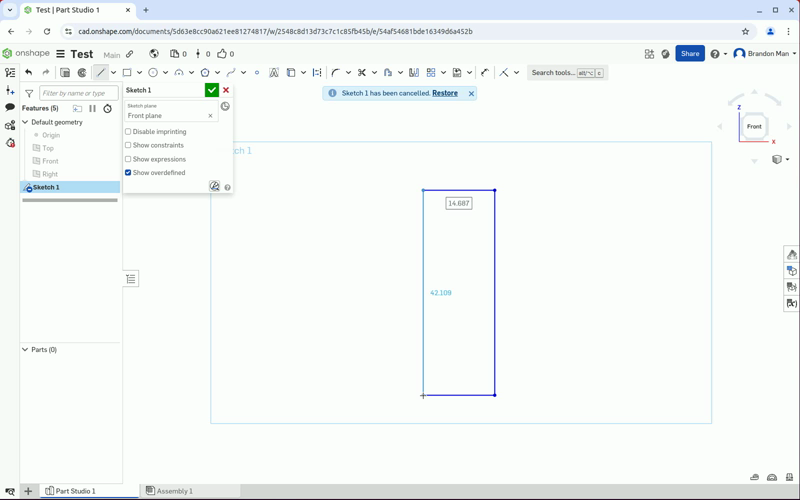
key(esc)
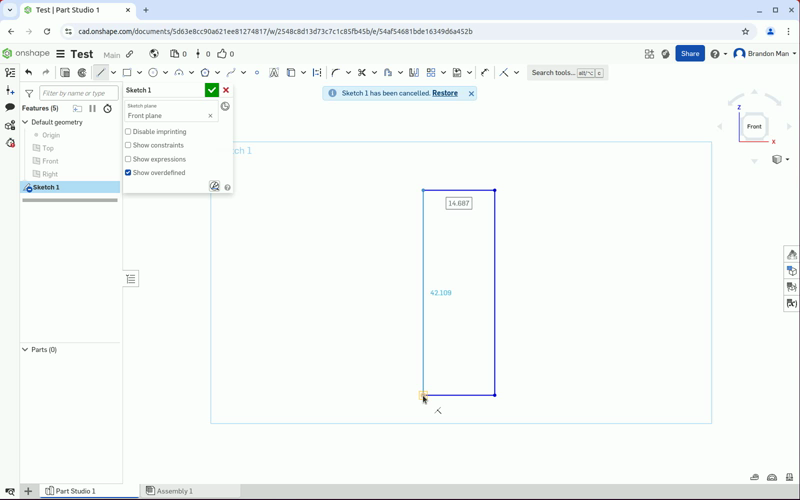
mouse_move(481, 220)
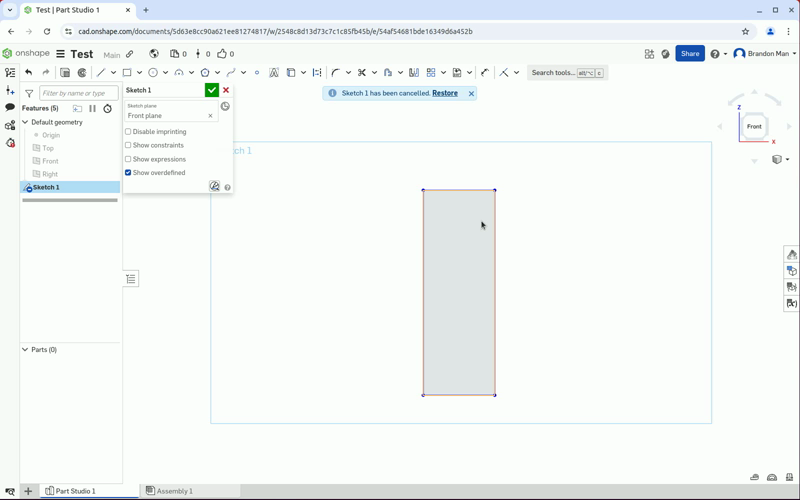
click(481, 220)
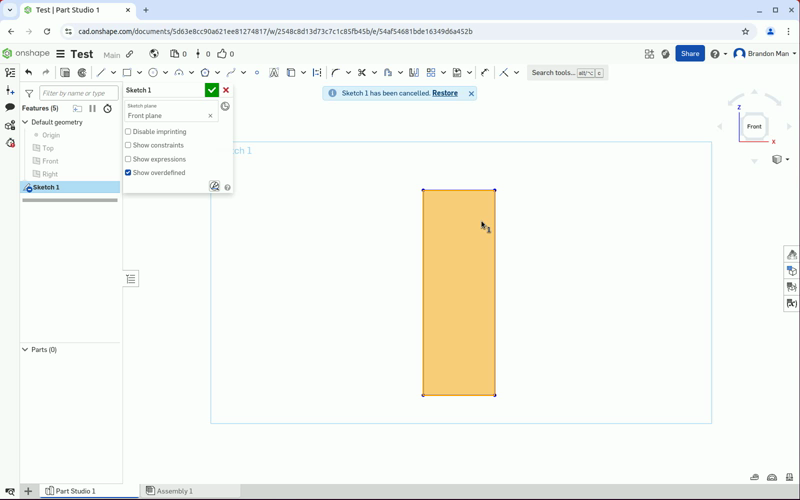
mouse_move(73, 352)
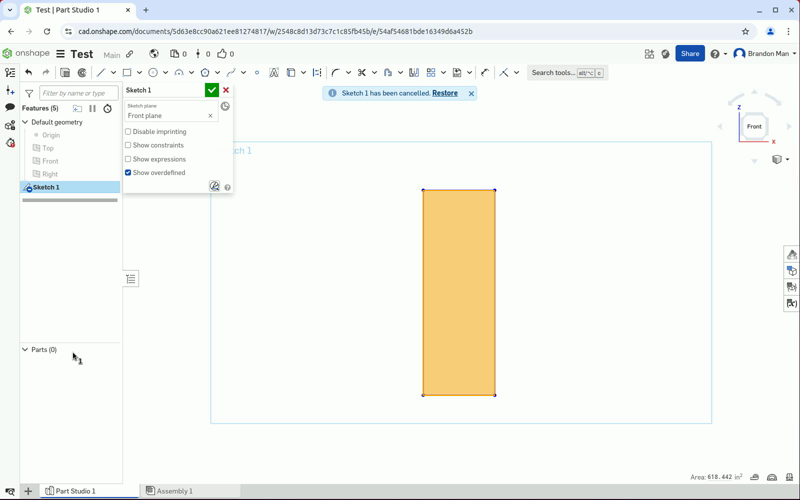
key(shift+y)
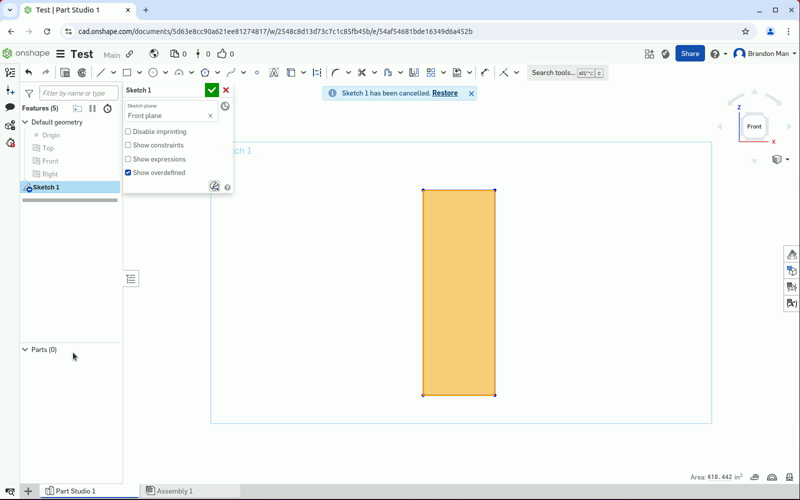
key(shift+e)
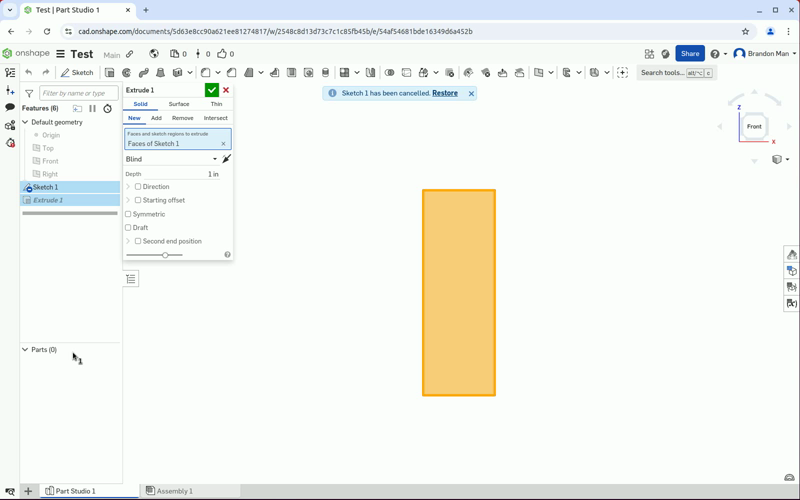
mouse_move(143, 106)
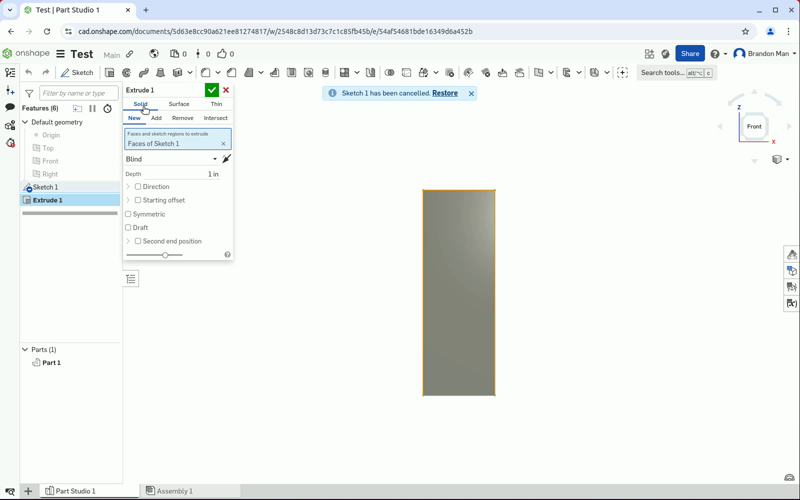
click(143, 106)
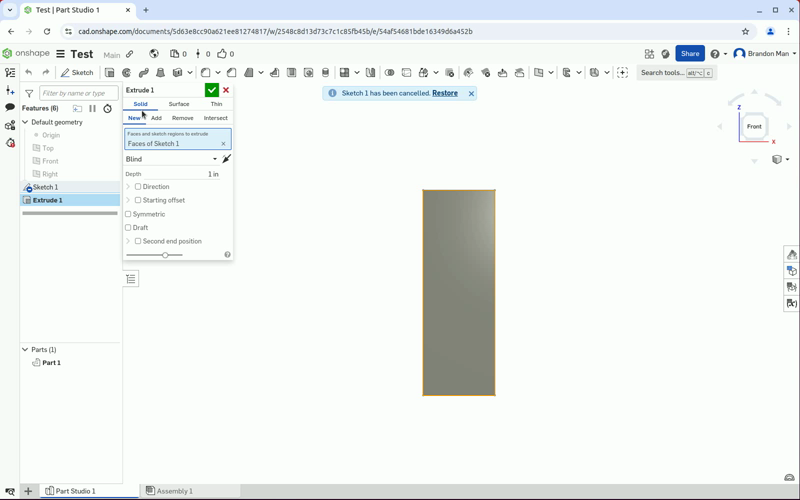
mouse_move(137, 120)
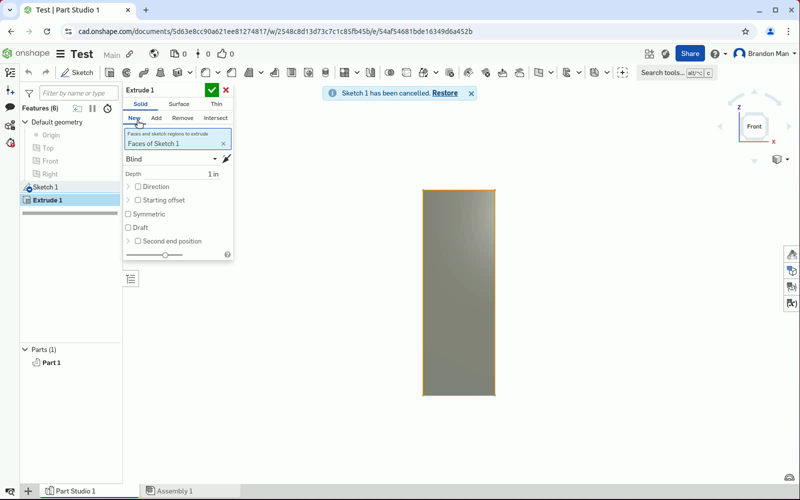
click(137, 120)
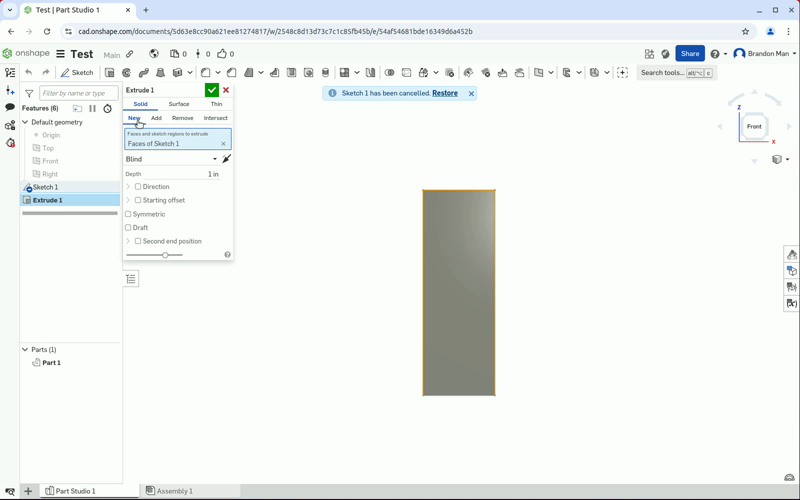
key(tab, 4)
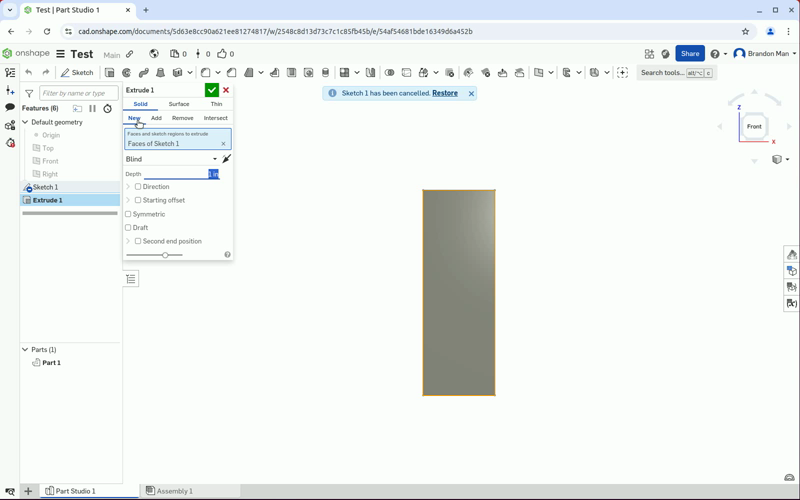
text(9.388)
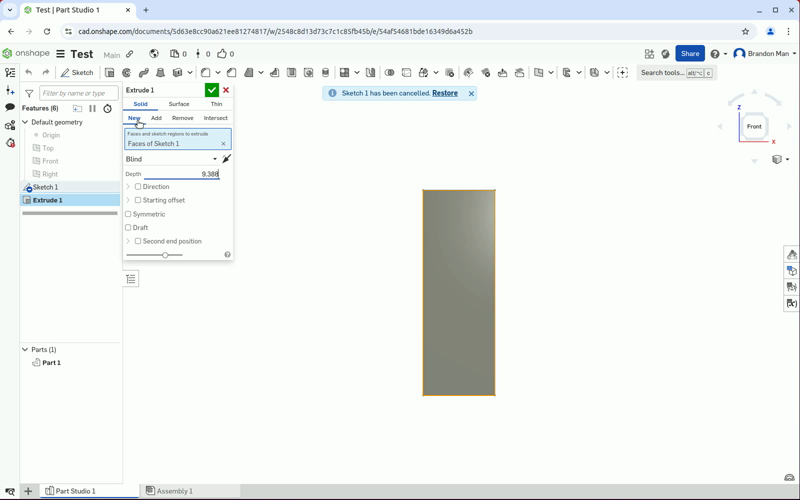
key(enter)
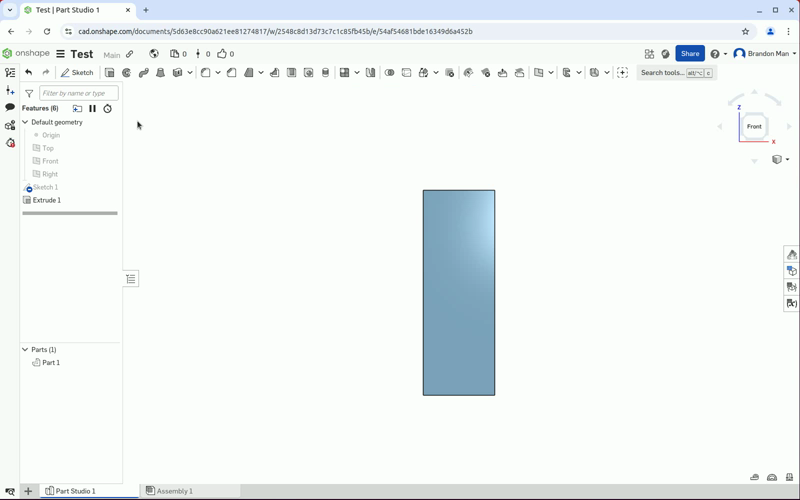
key(shift+h)
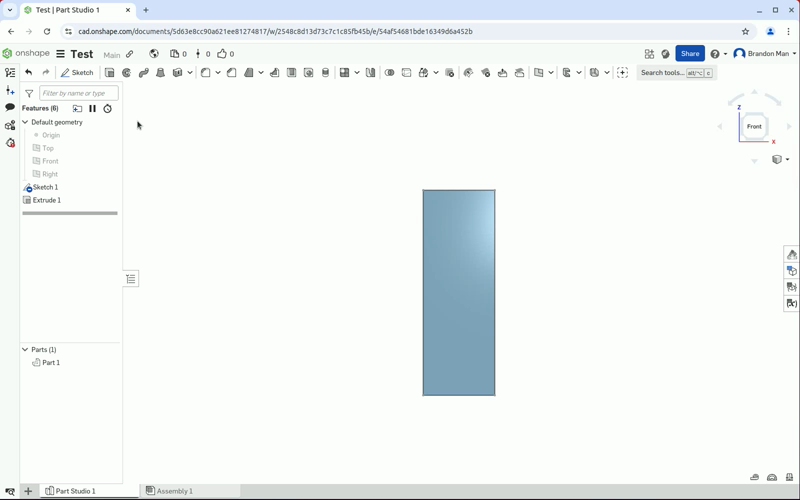
key(shift+h)
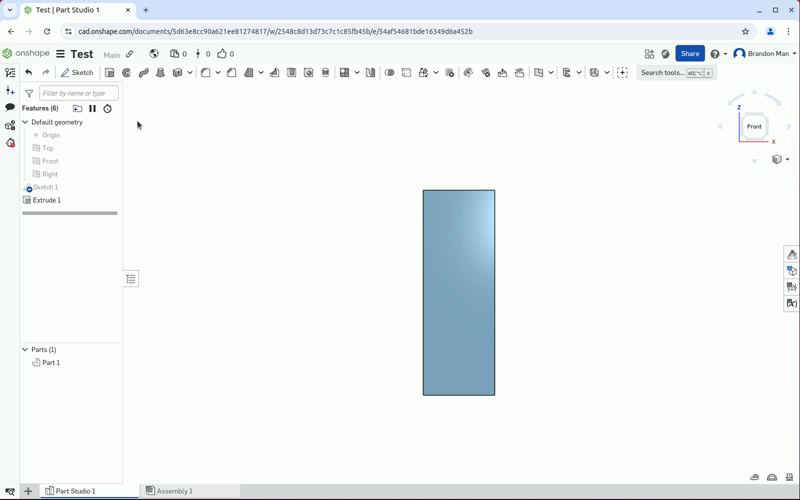
mouse_move(73, 189)
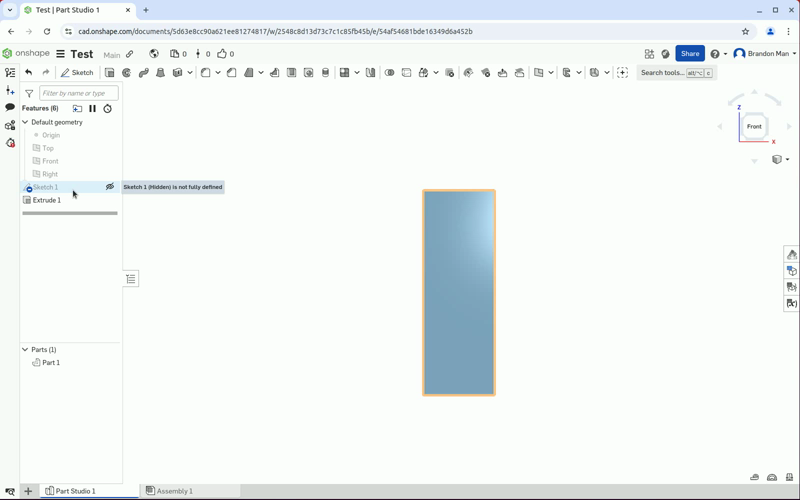
click(73, 189)
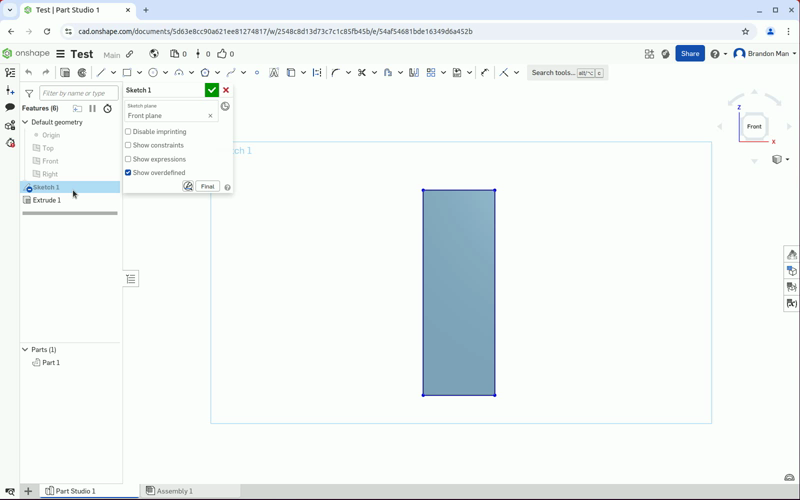
mouse_move(229, 92)
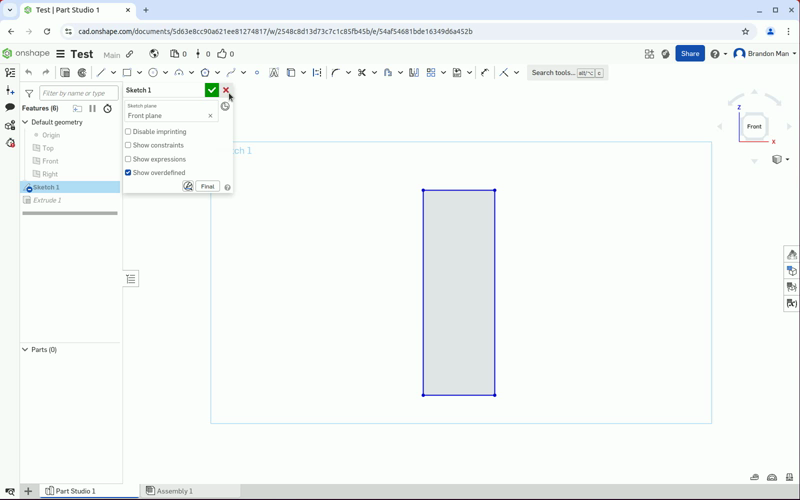
click(229, 92)
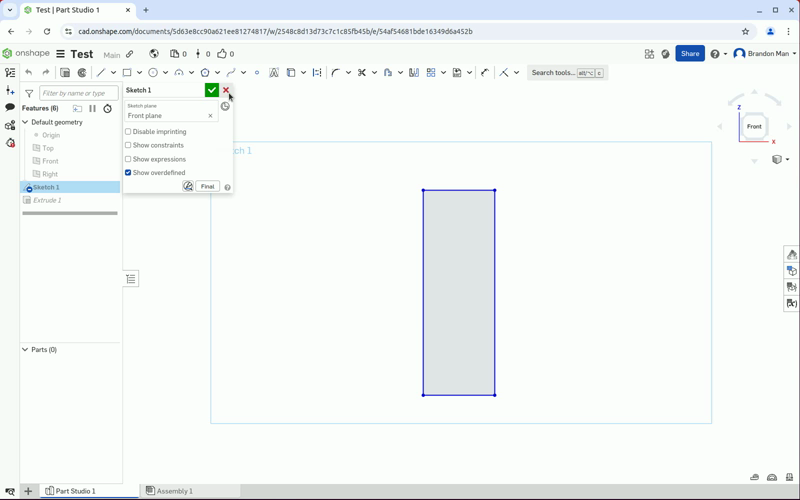
key(shift+s)
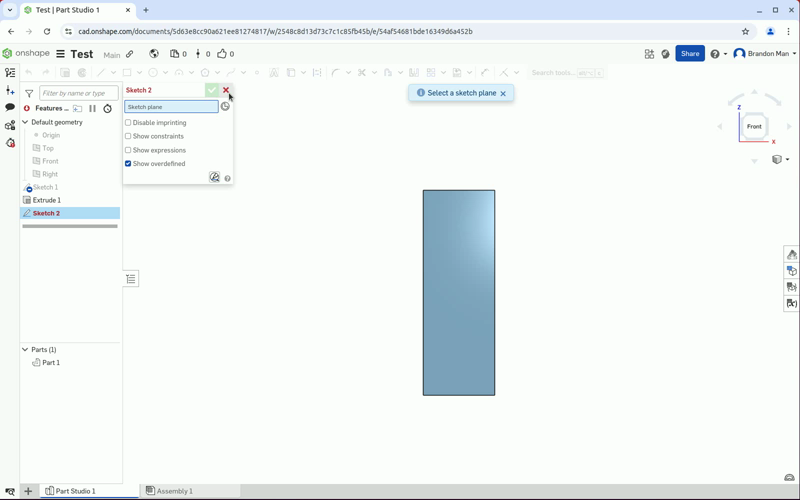
mouse_move(73, 163)
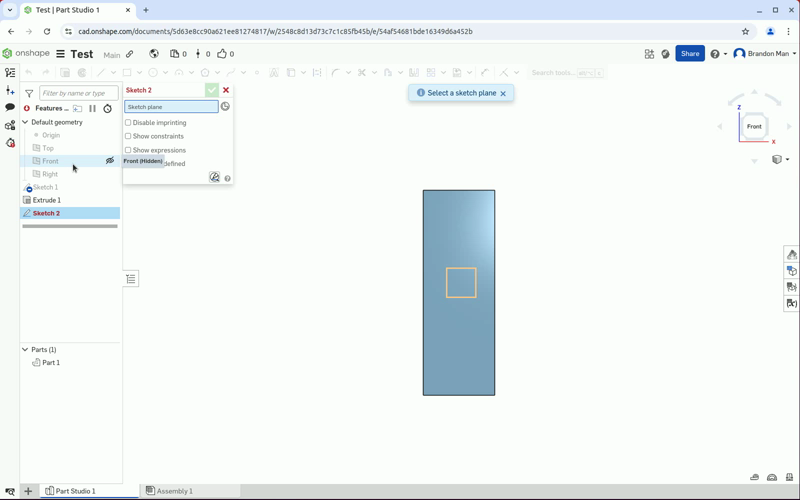
click(73, 163)
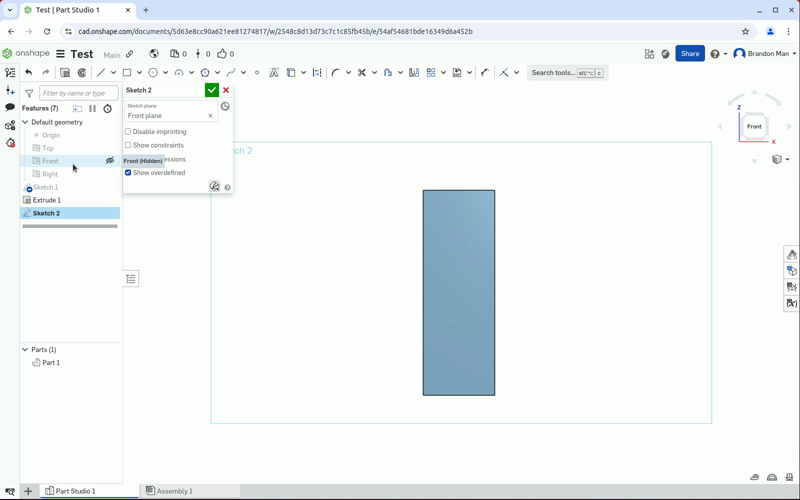
mouse_move(73, 352)
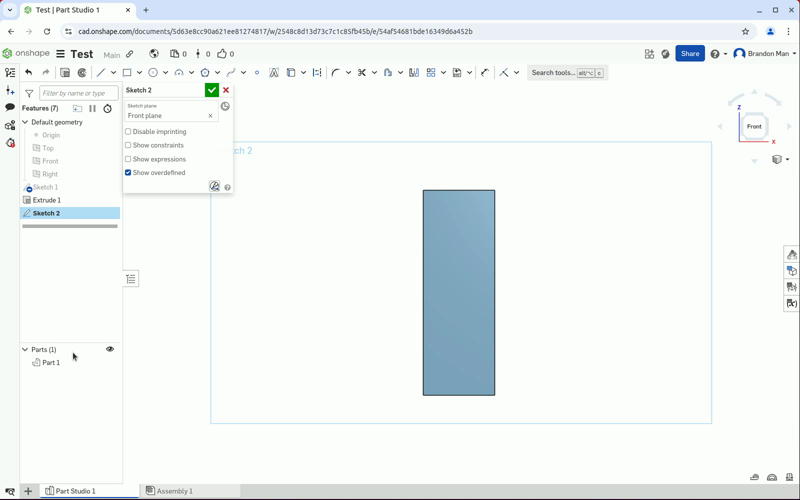
key(y)
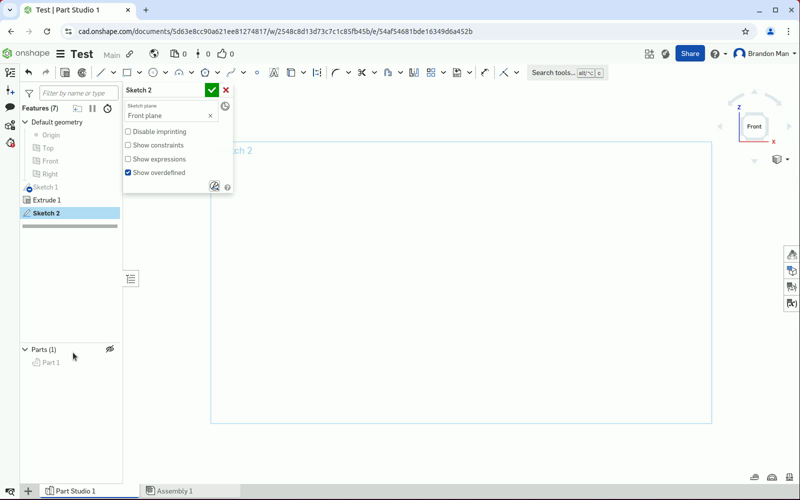
key(l)
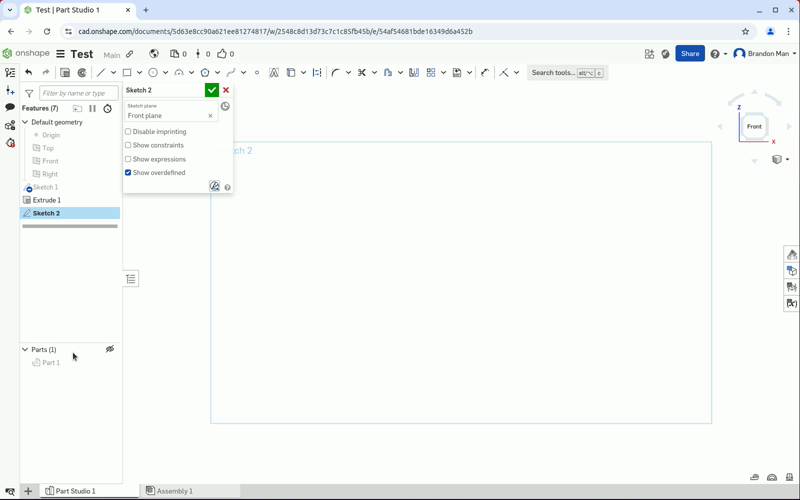
key_down(shift)
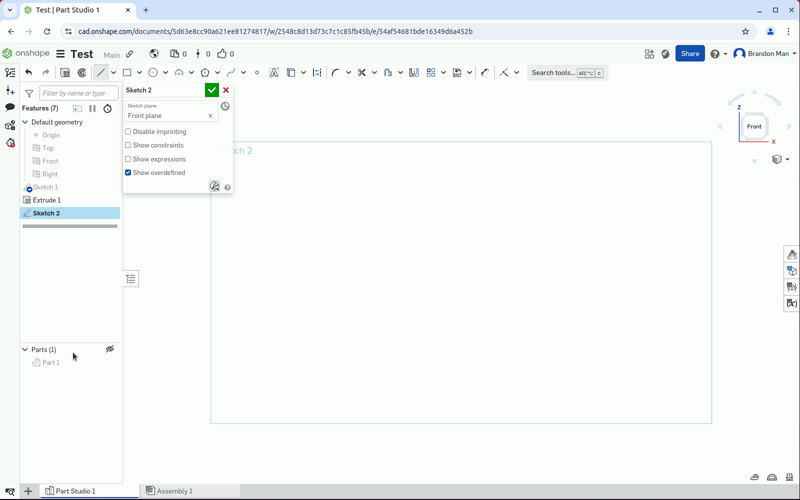
mouse_move(377, 311)
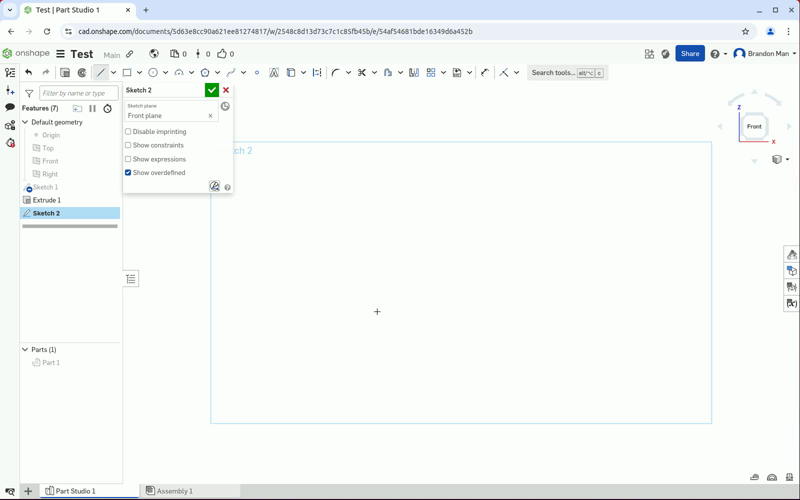
click(377, 311)
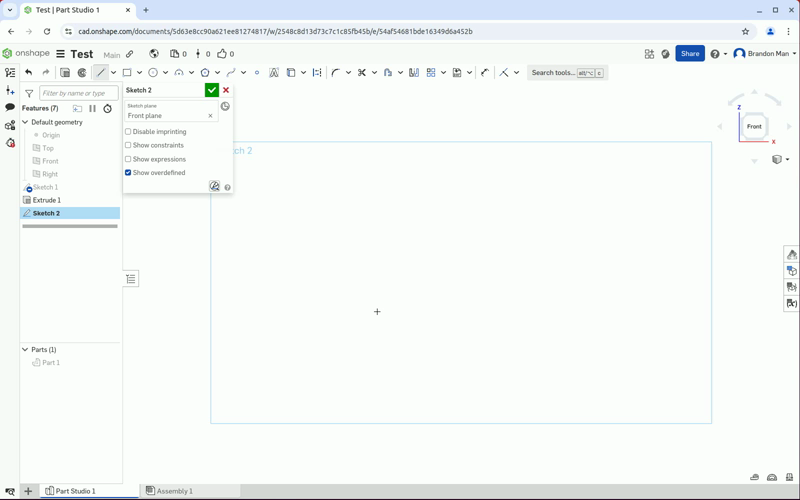
key_up(shift)
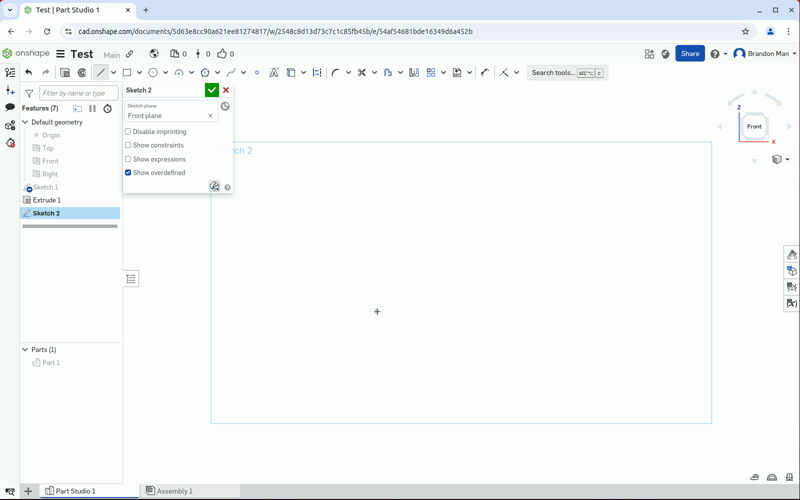
key_down(shift)
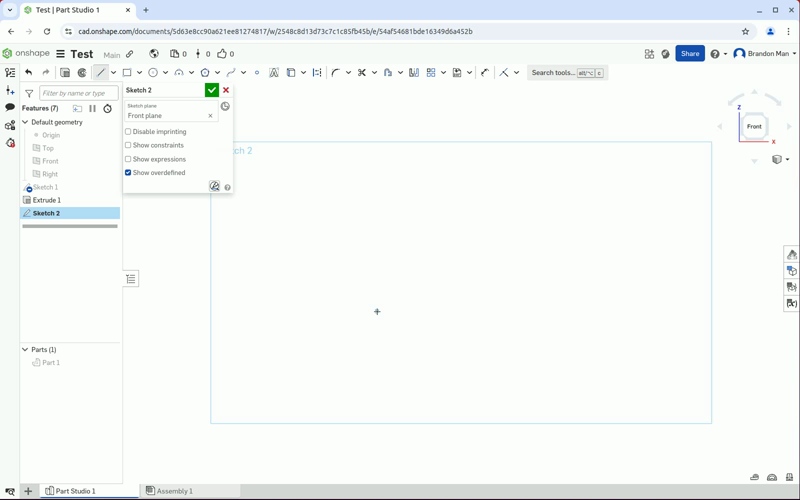
mouse_move(548, 311)
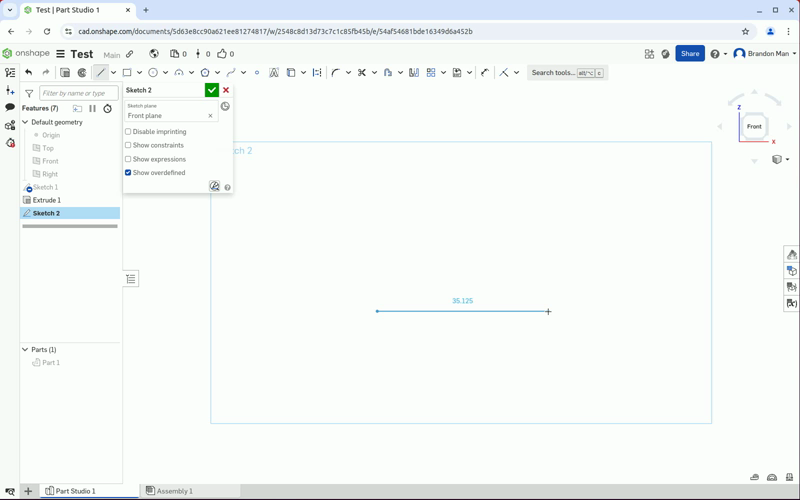
click(548, 311)
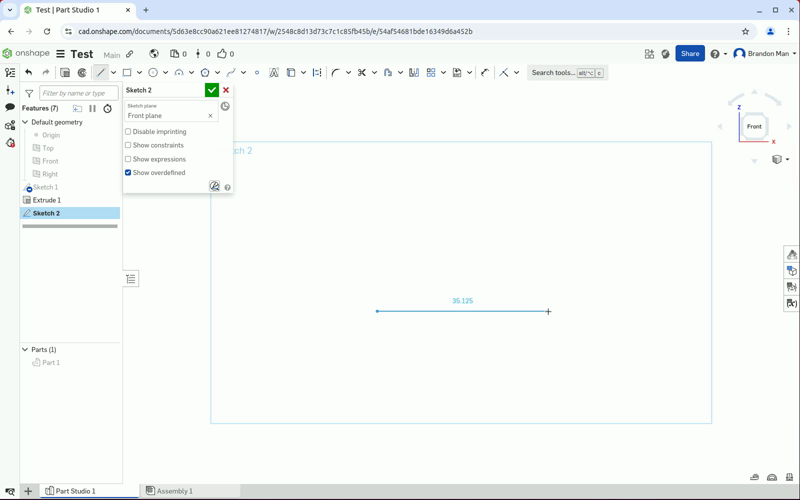
key_up(shift)
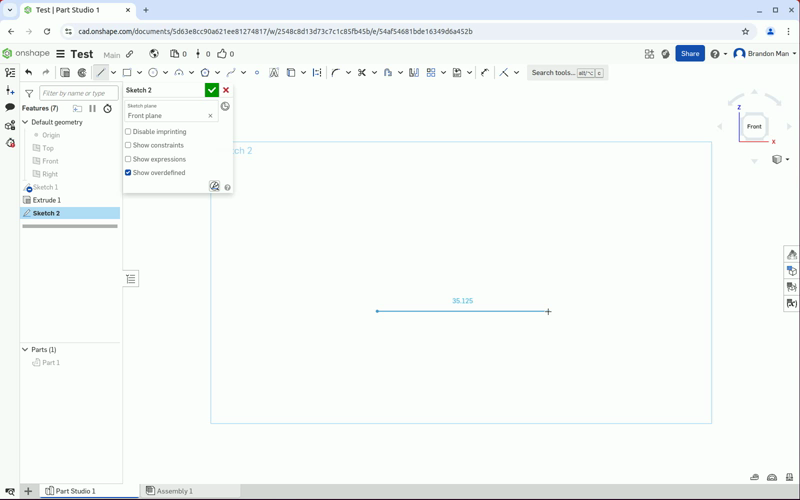
key_down(shift)
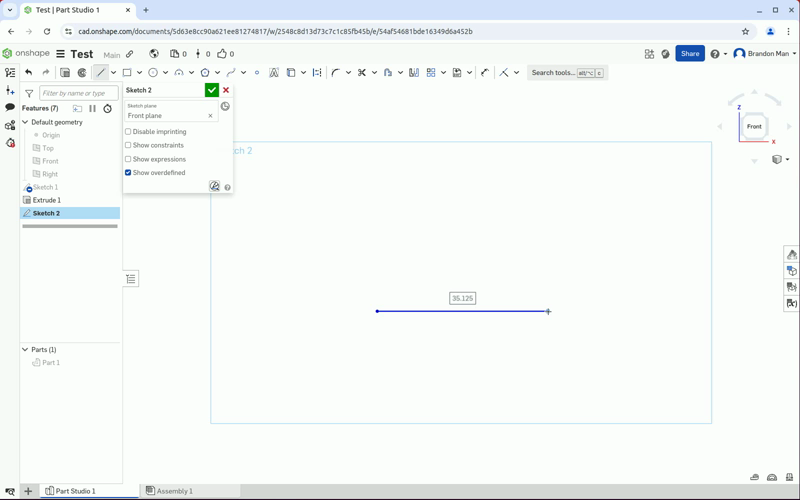
mouse_move(578, 311)
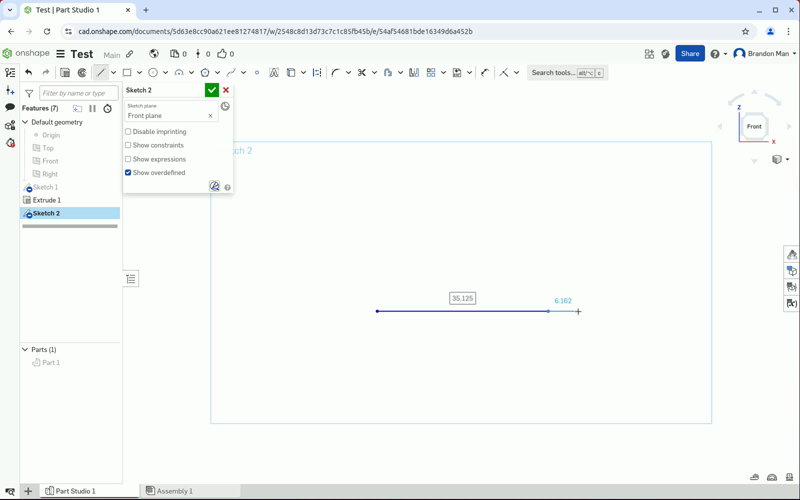
mouse_move(548, 253)
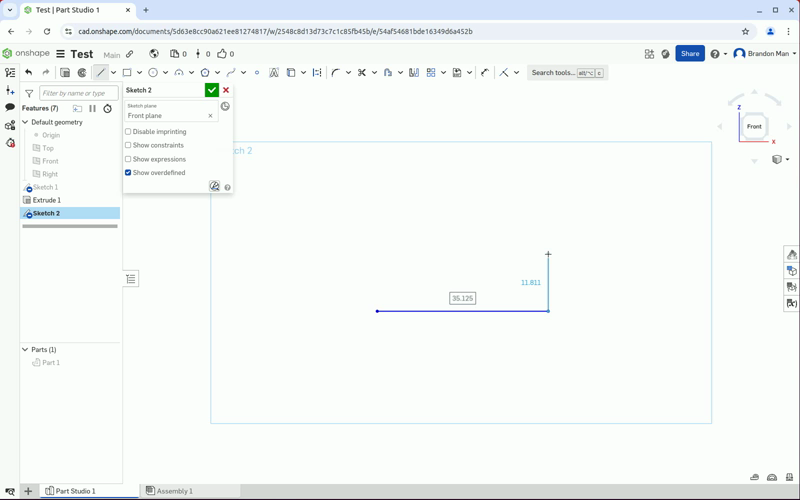
click(548, 253)
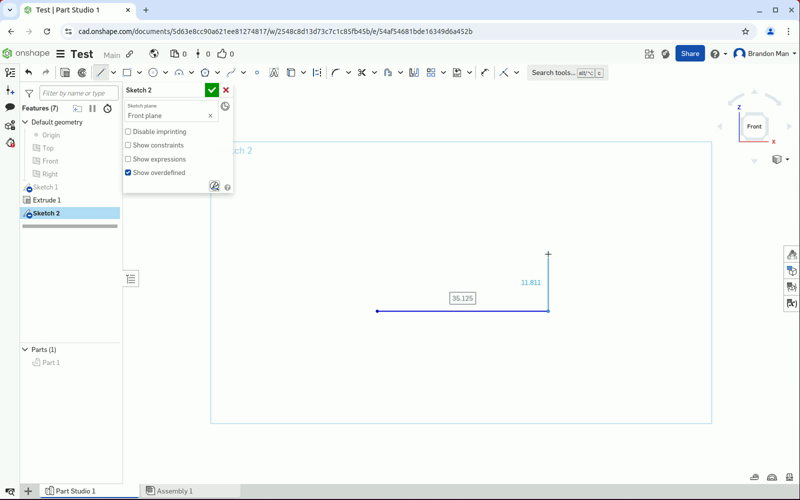
key_up(shift)
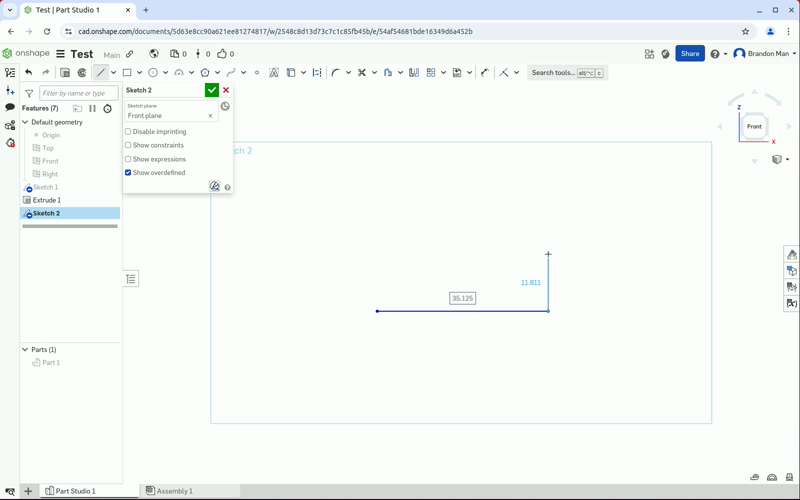
key_down(shift)
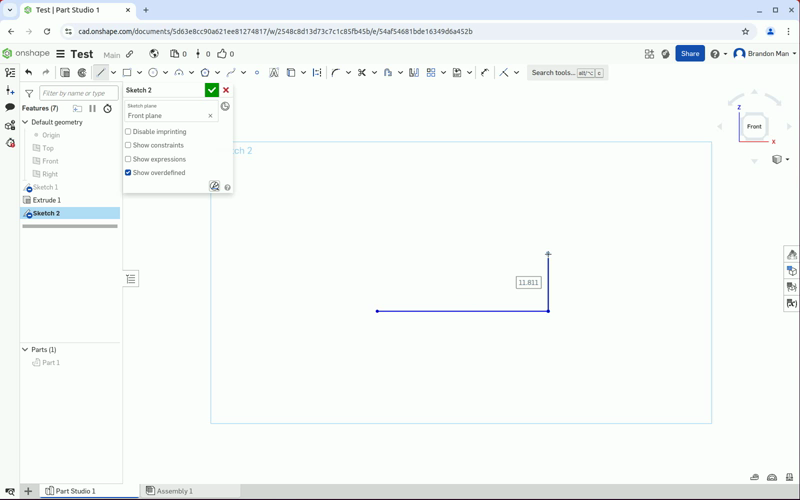
mouse_move(377, 253)
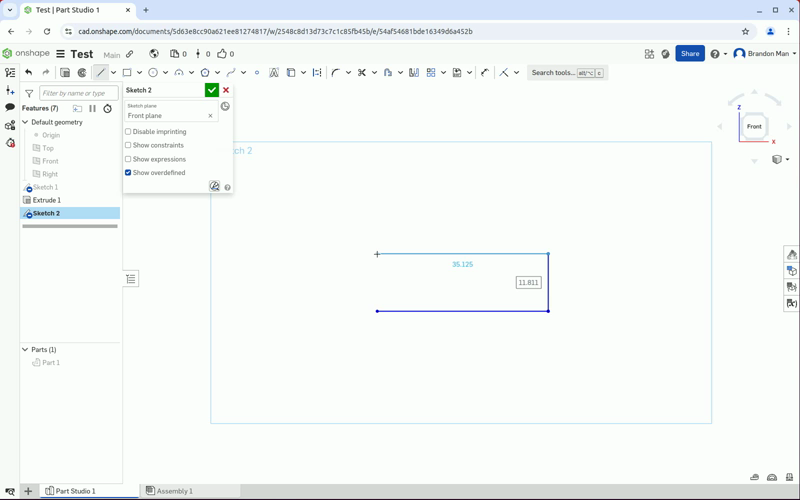
click(377, 253)
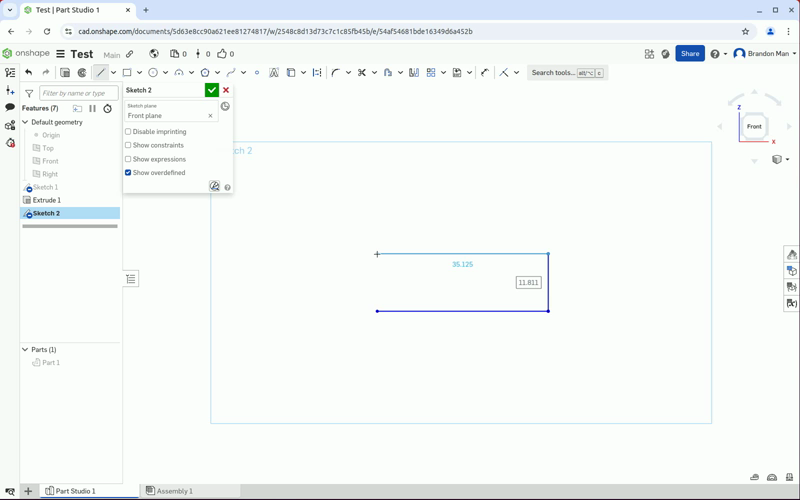
key_up(shift)
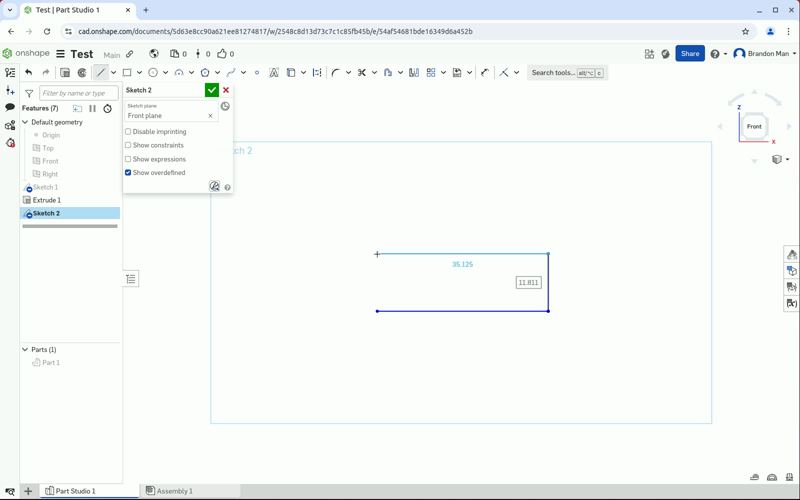
mouse_move(407, 253)
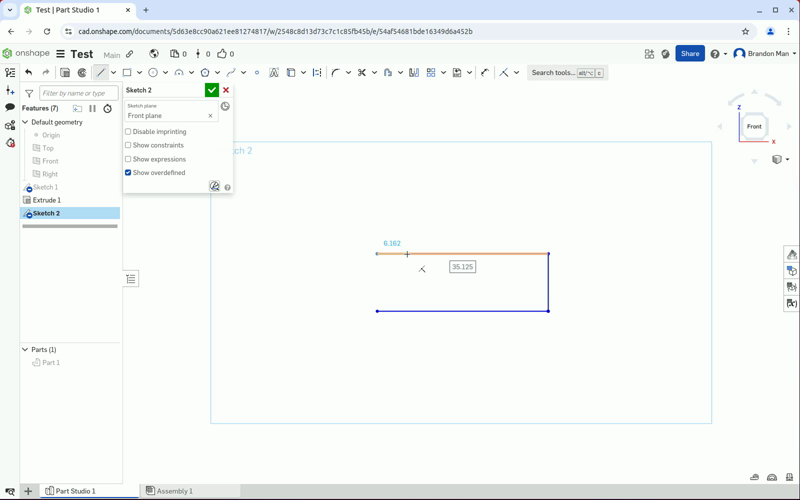
key_down(shift)
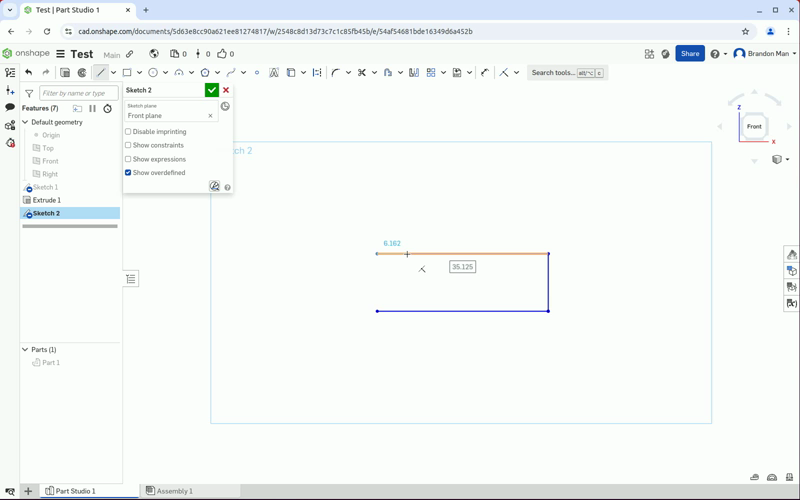
mouse_move(377, 311)
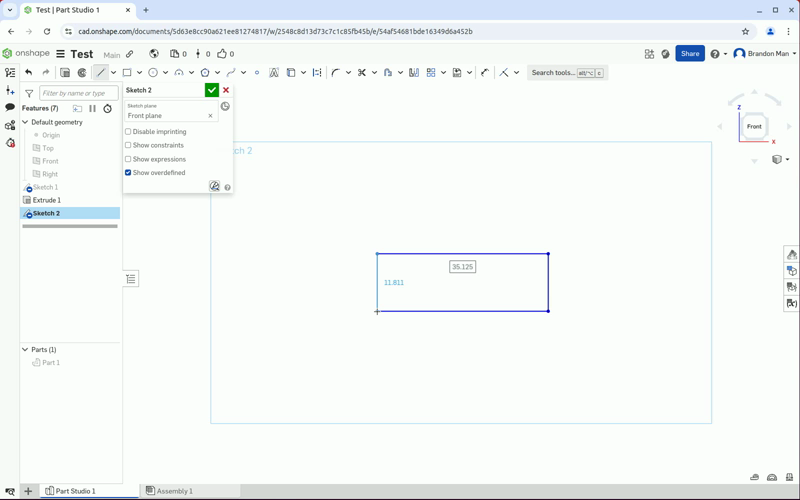
key_up(shift)
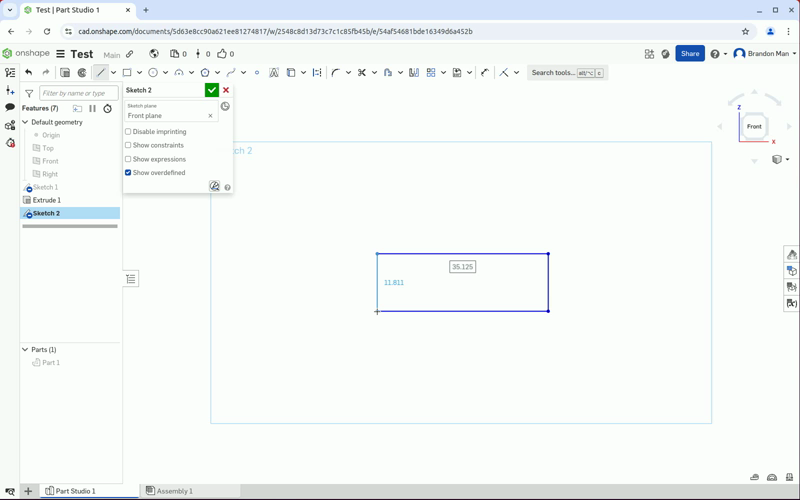
click(377, 311)
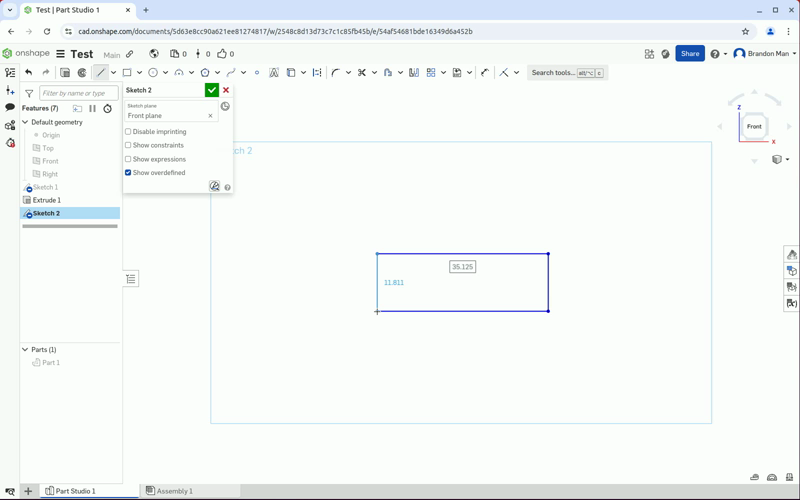
key(esc)
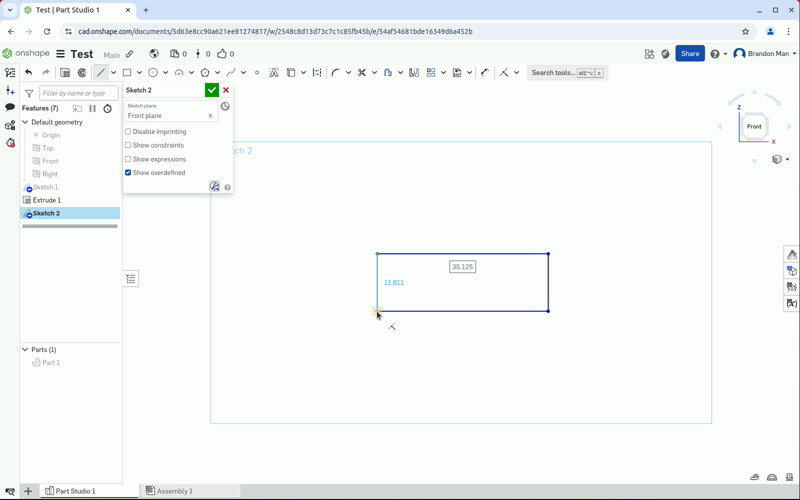
mouse_move(496, 267)
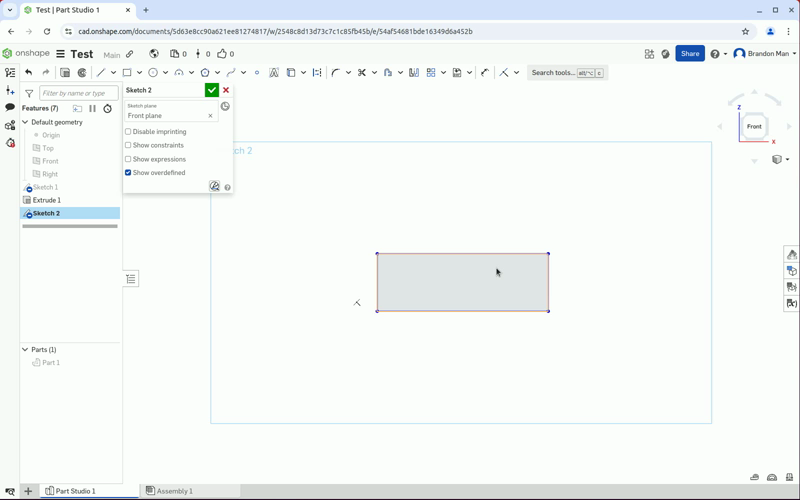
click(496, 267)
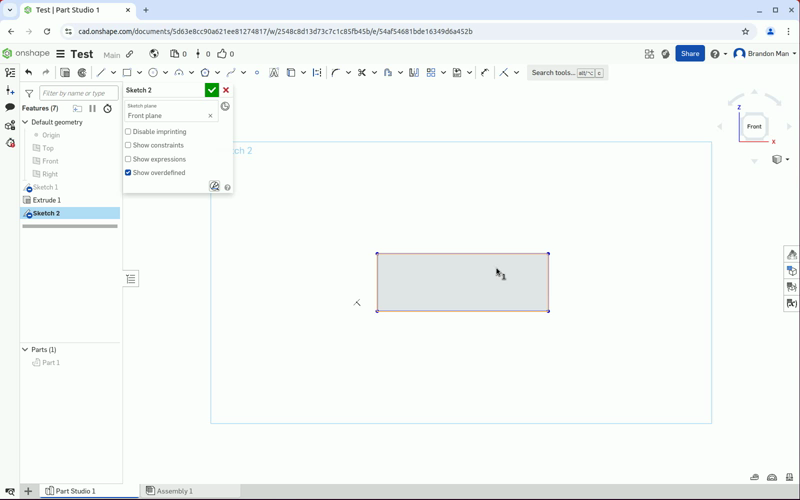
mouse_move(73, 352)
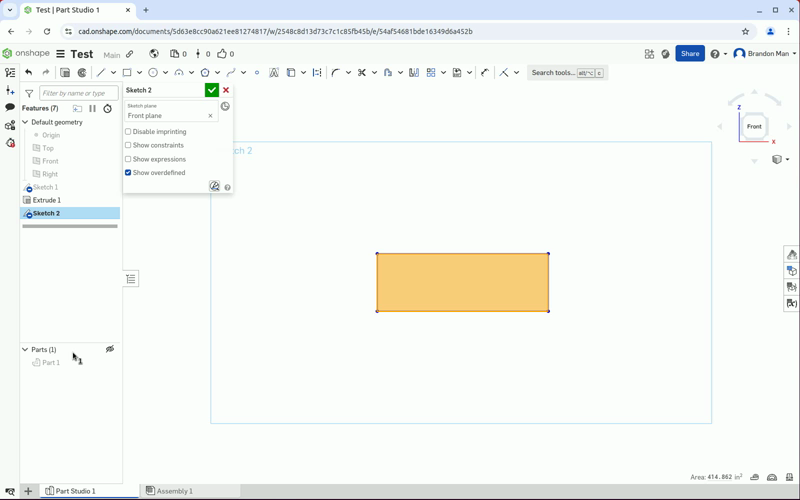
key(shift+y)
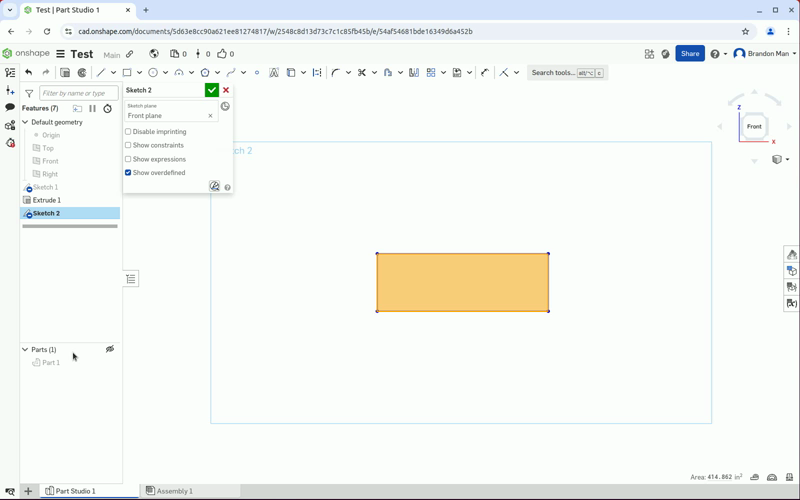
key(shift+e)
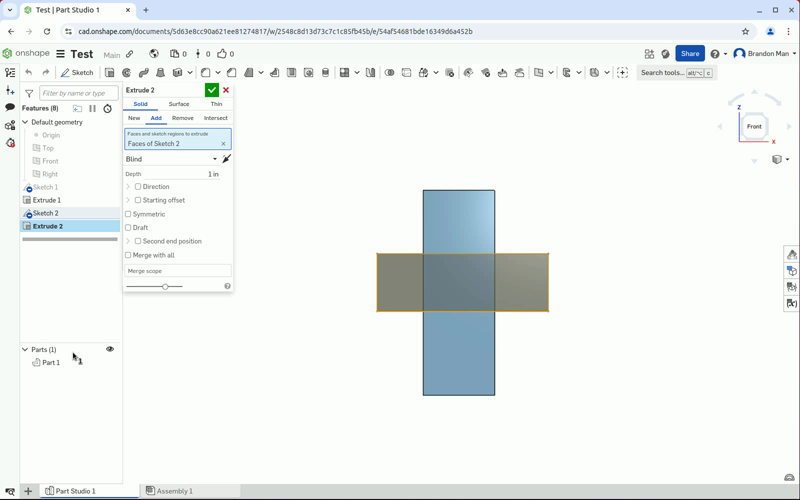
mouse_move(143, 106)
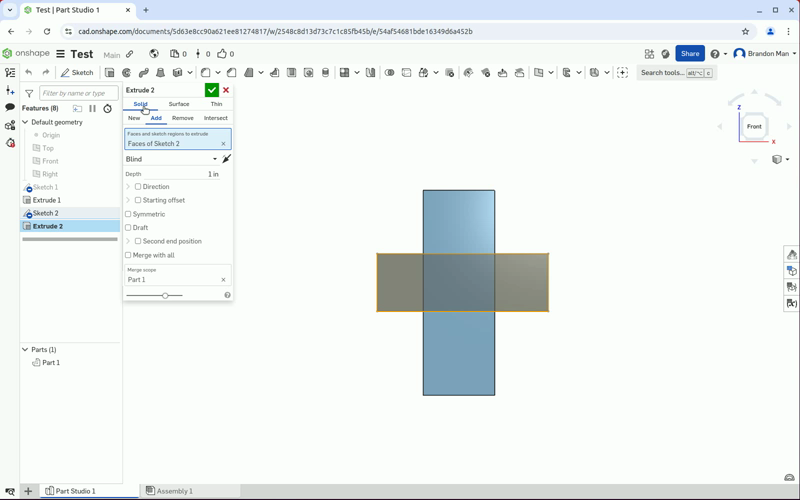
click(143, 106)
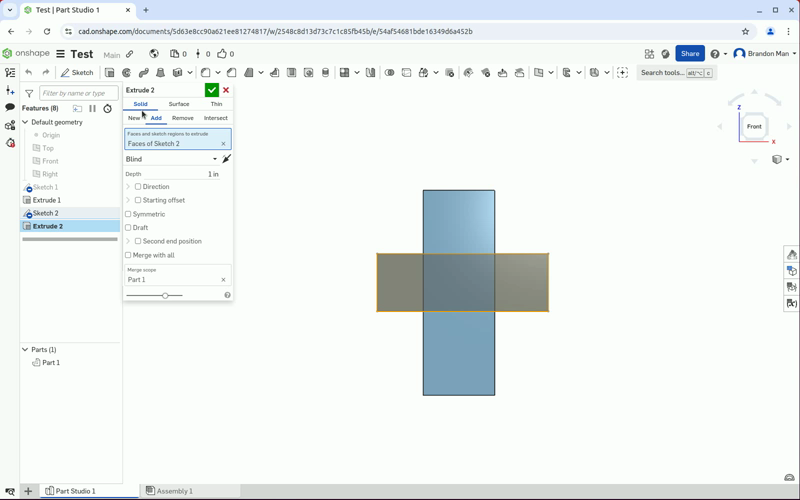
mouse_move(137, 120)
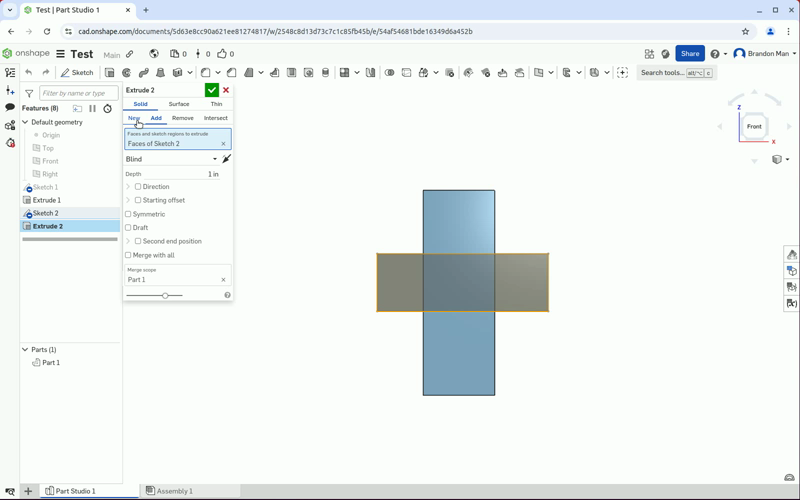
click(137, 120)
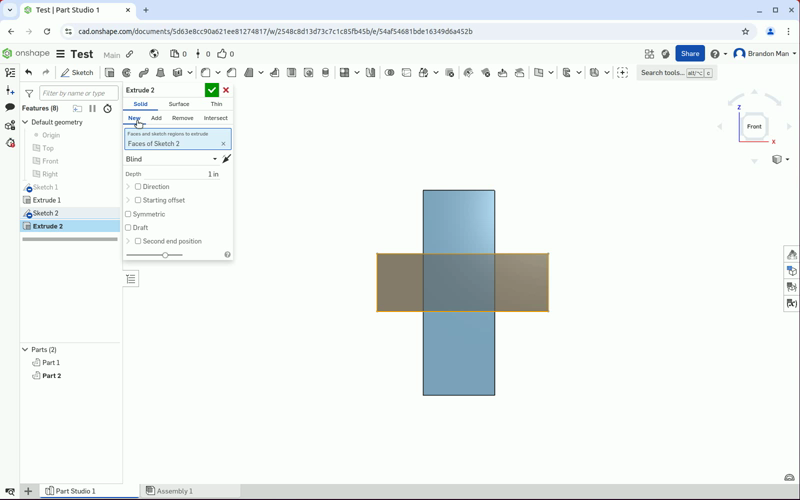
key(tab, 4)
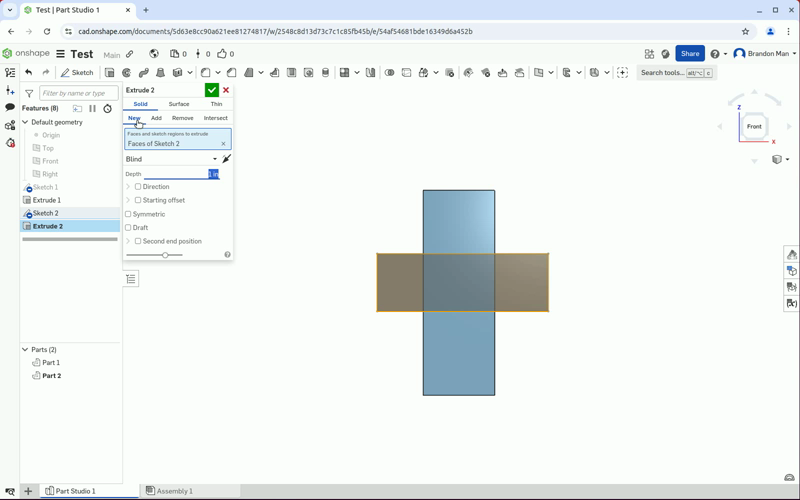
text(9.388)
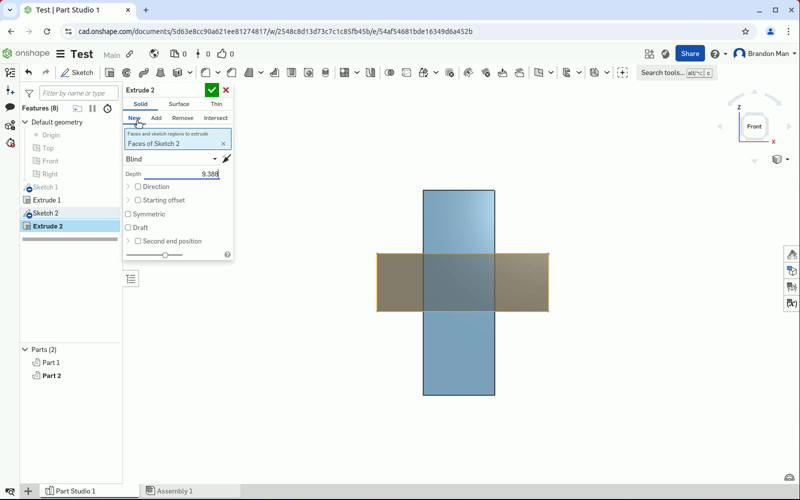
key(enter)
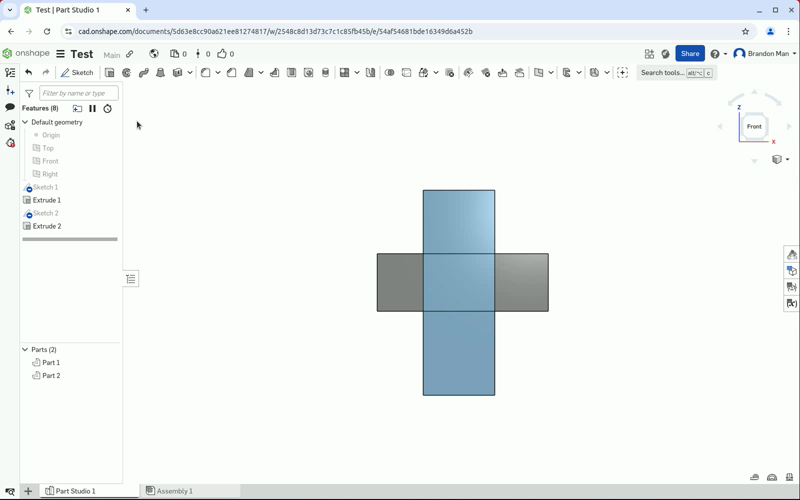
key(shift+h)
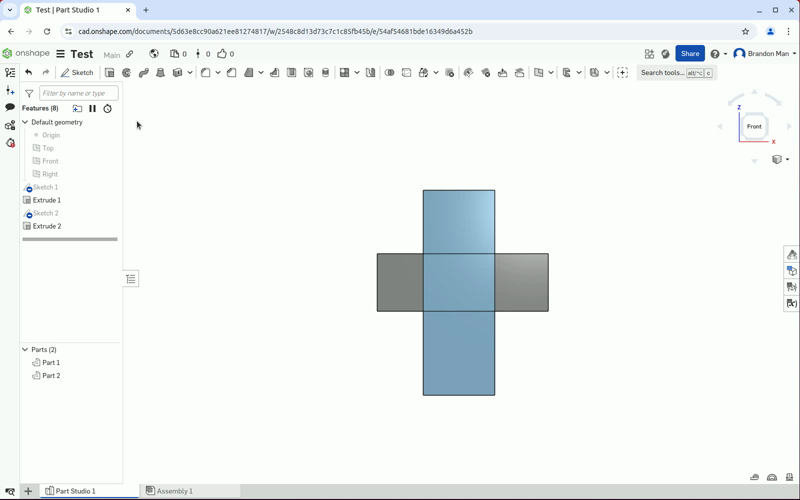
key(shift+h)
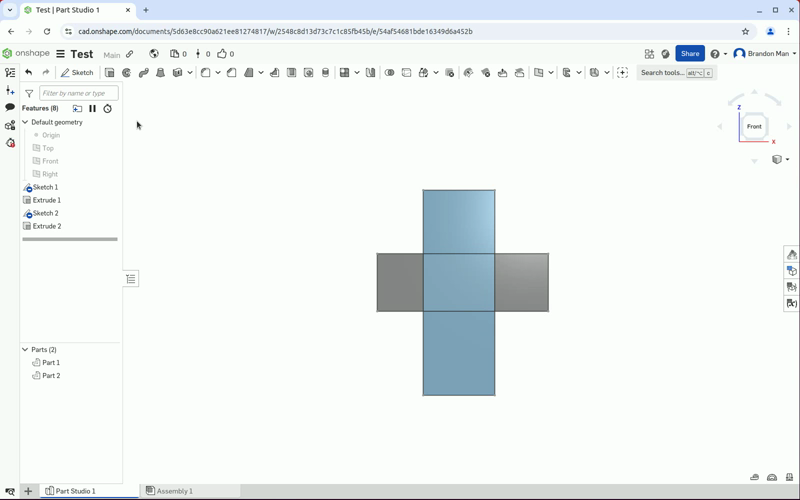
key(shift+7)
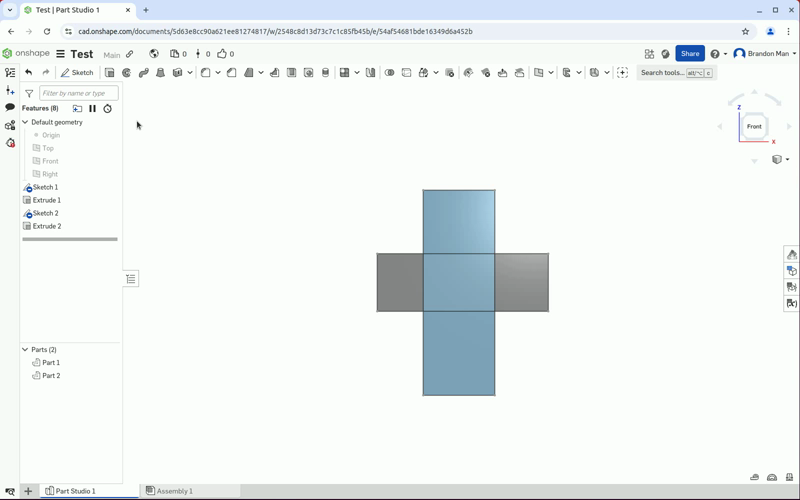
key(left, 2)
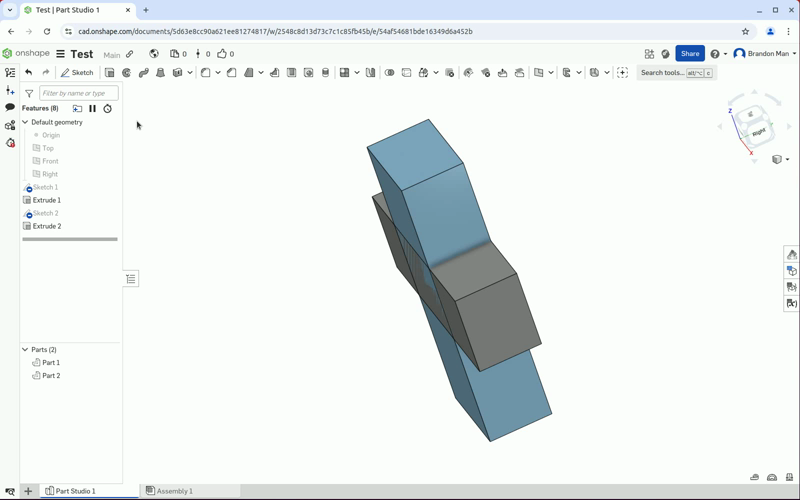
key(down, 2)
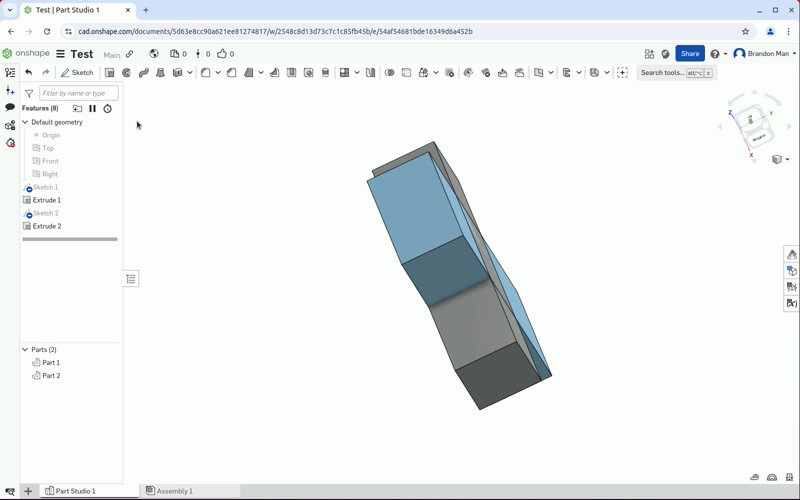
key(up, 2)
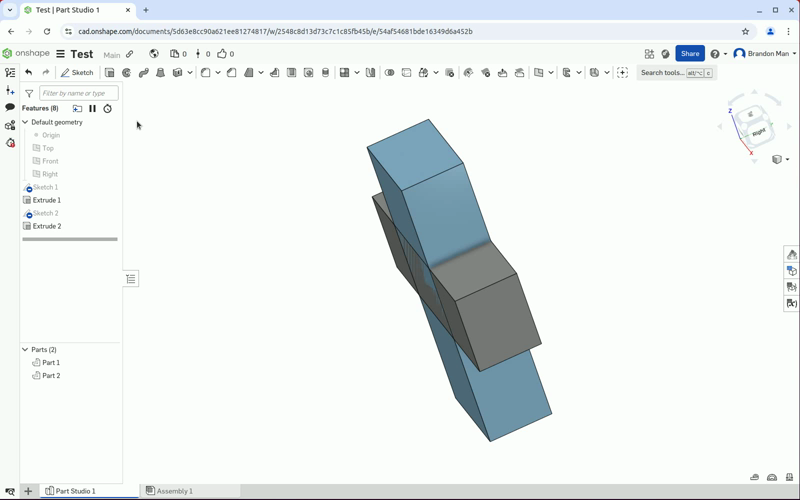
key(right, 2)
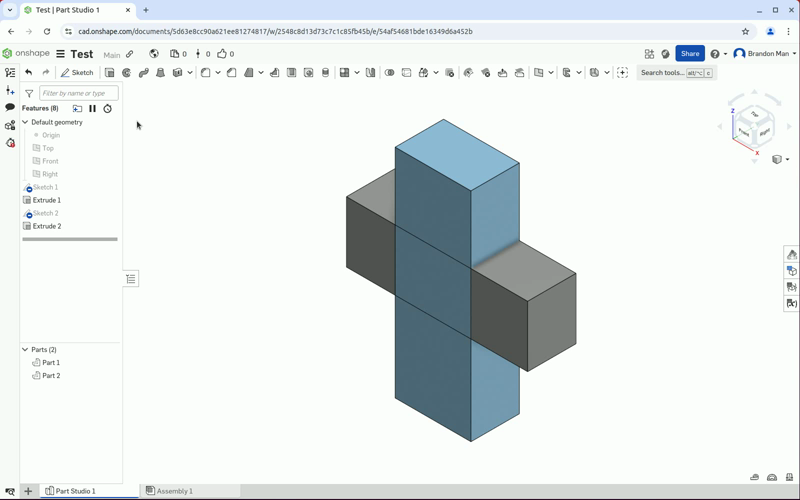
mouse_move(73, 189)
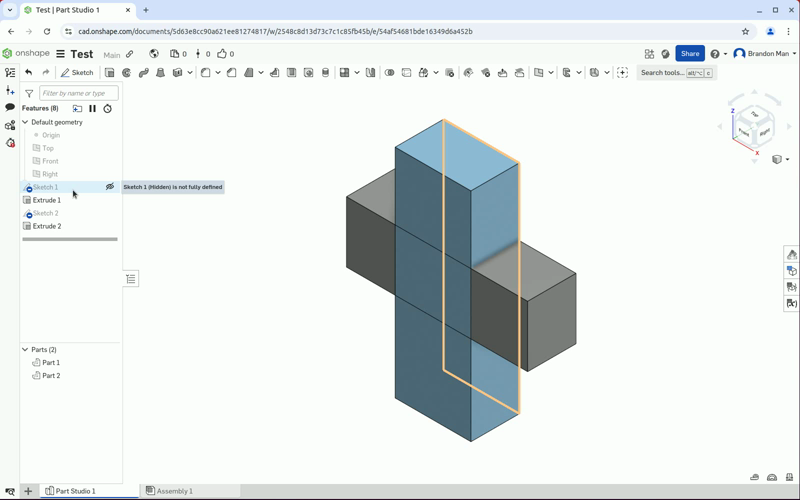
click(73, 189)